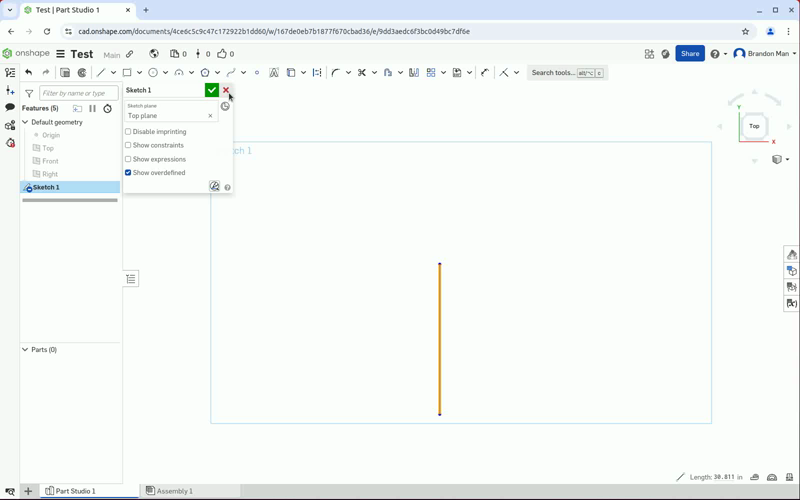
key(shift+h)
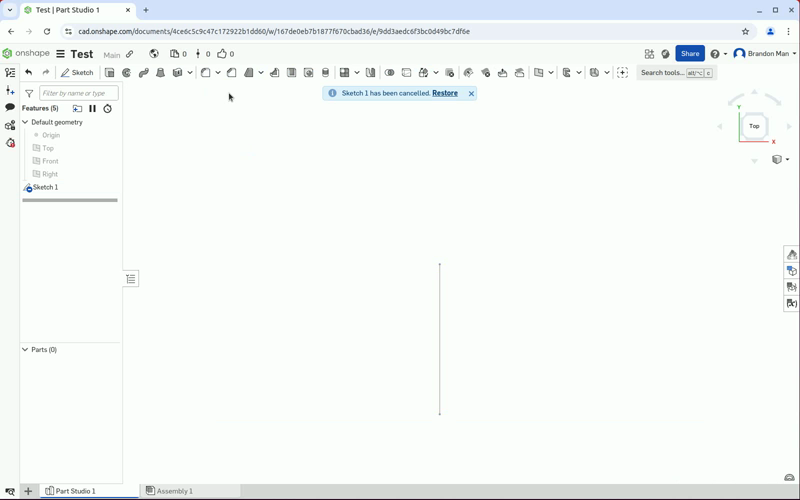
key(shift+s)
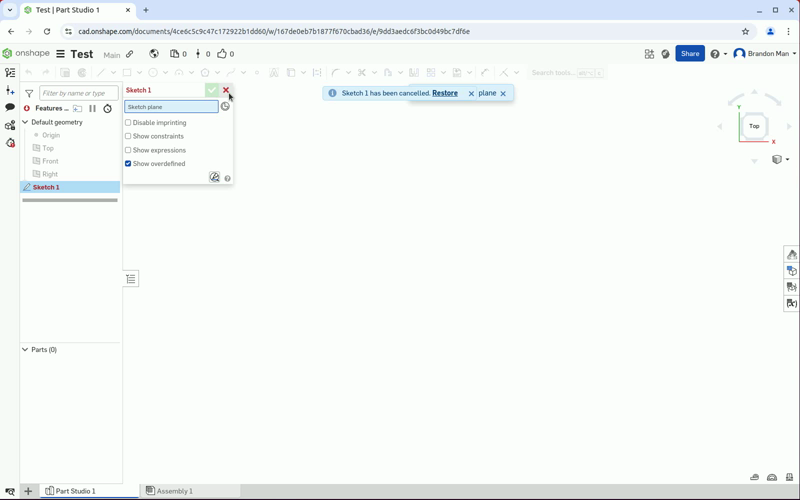
mouse_move(73, 150)
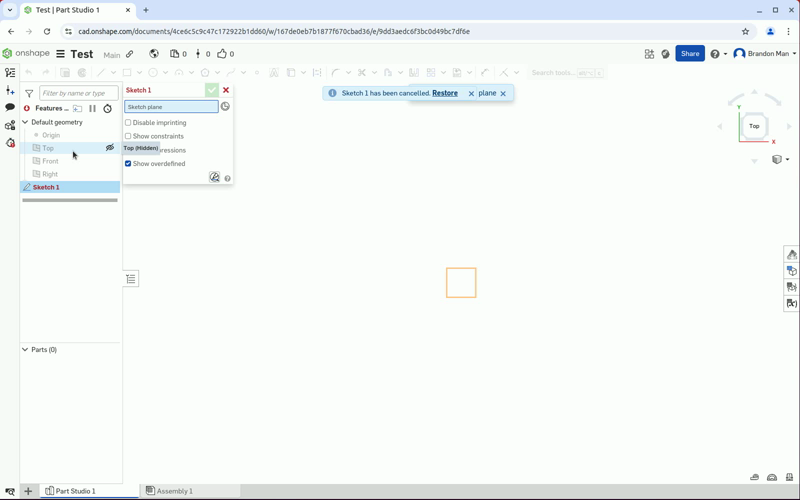
click(73, 150)
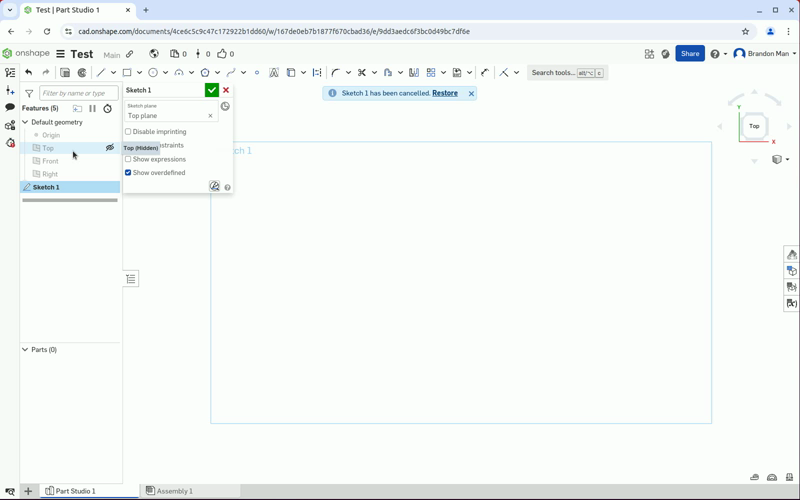
mouse_move(73, 352)
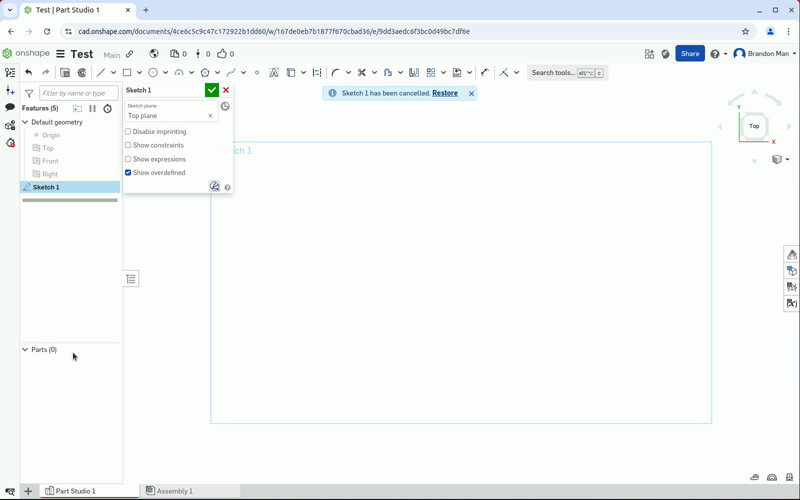
key(y)
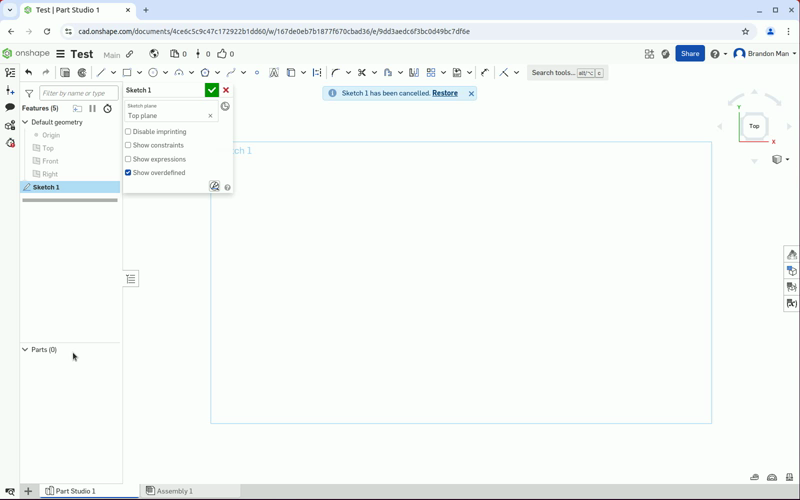
key(c)
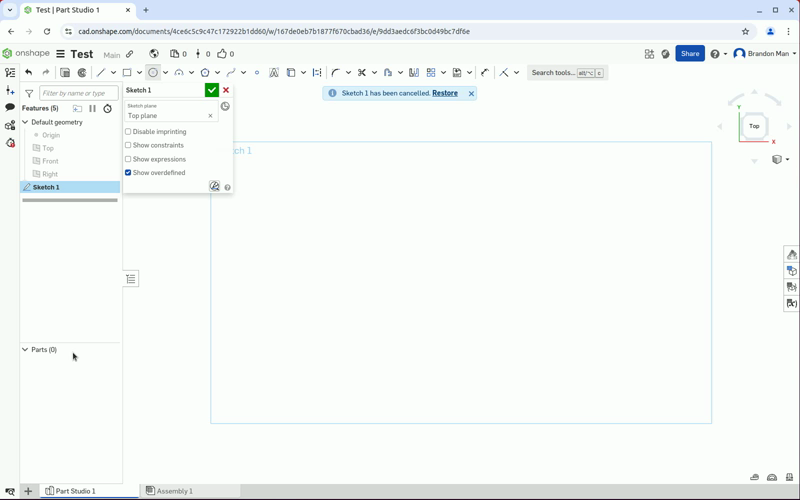
key_down(shift)
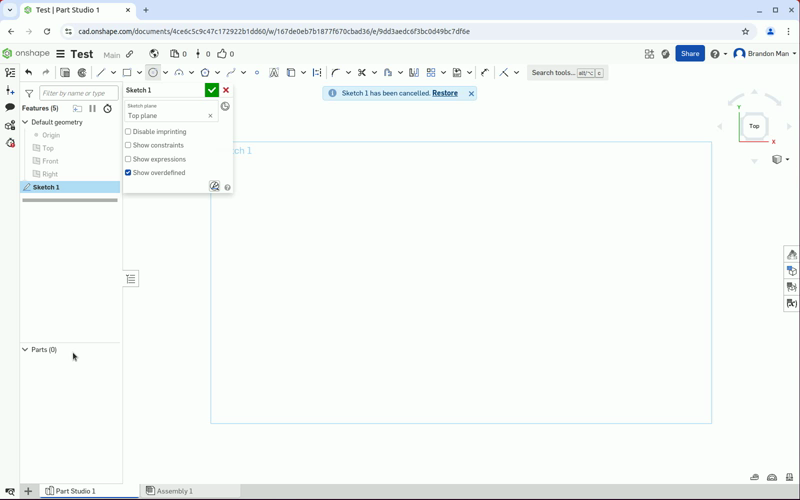
mouse_move(461, 282)
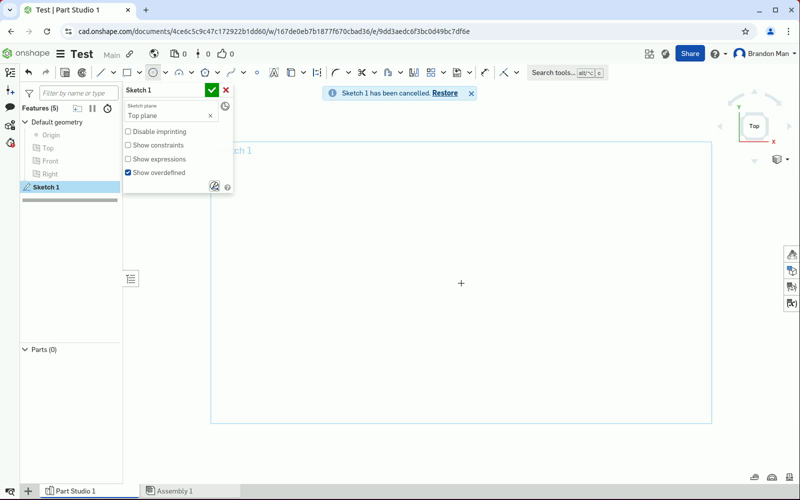
click(461, 282)
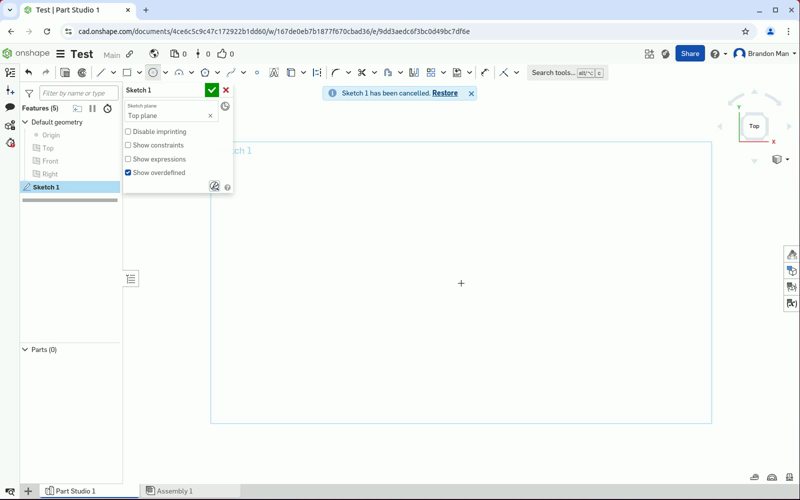
key_up(shift)
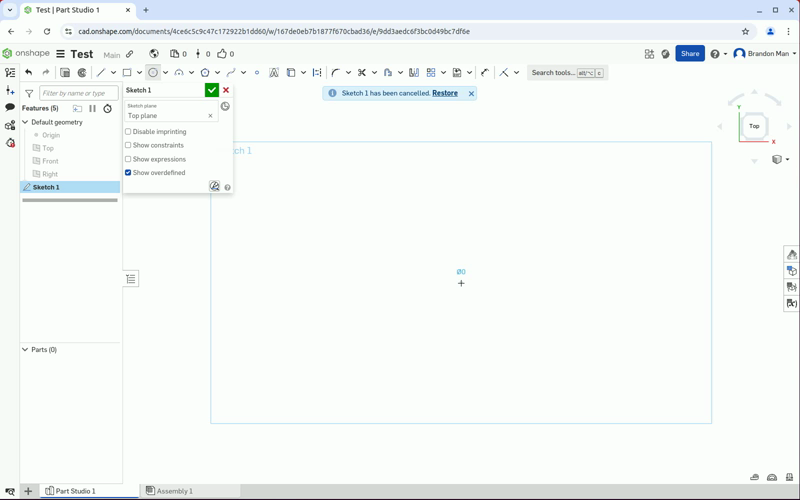
mouse_move(487, 282)
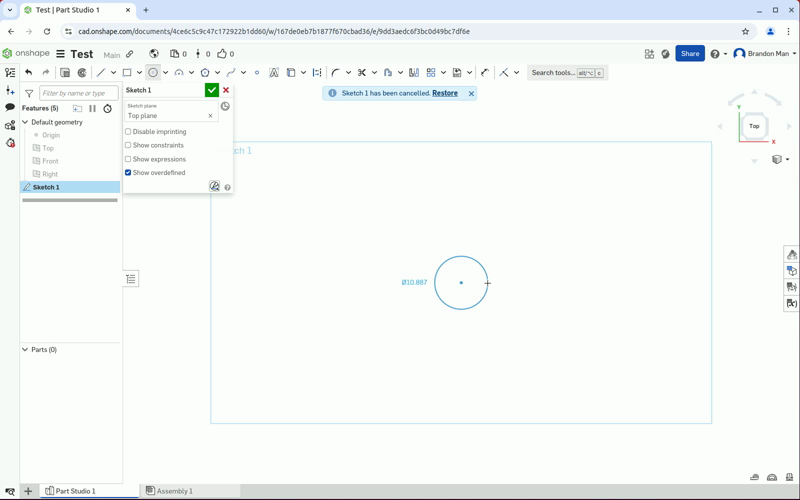
click(487, 282)
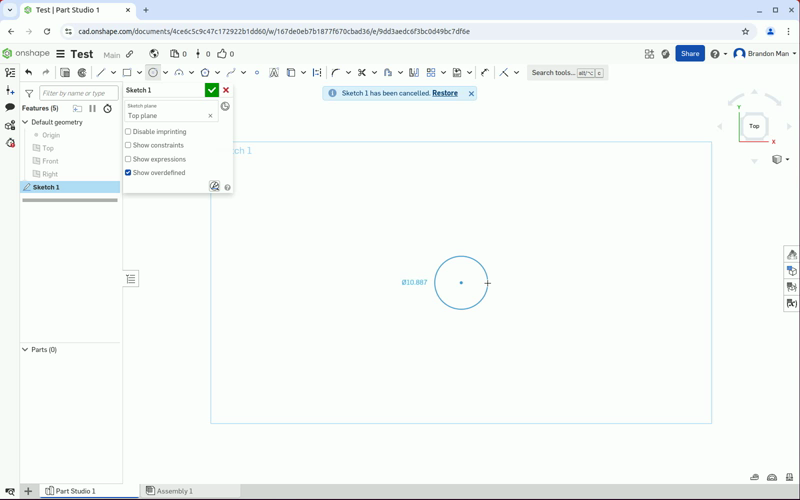
key(esc)
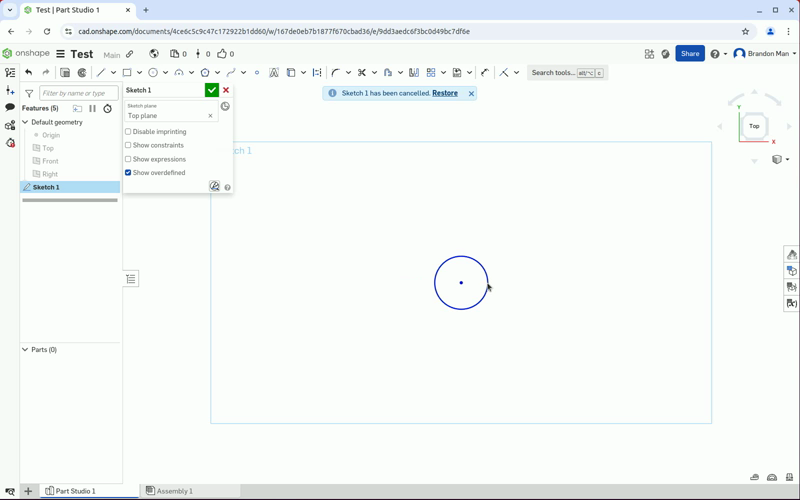
mouse_move(476, 300)
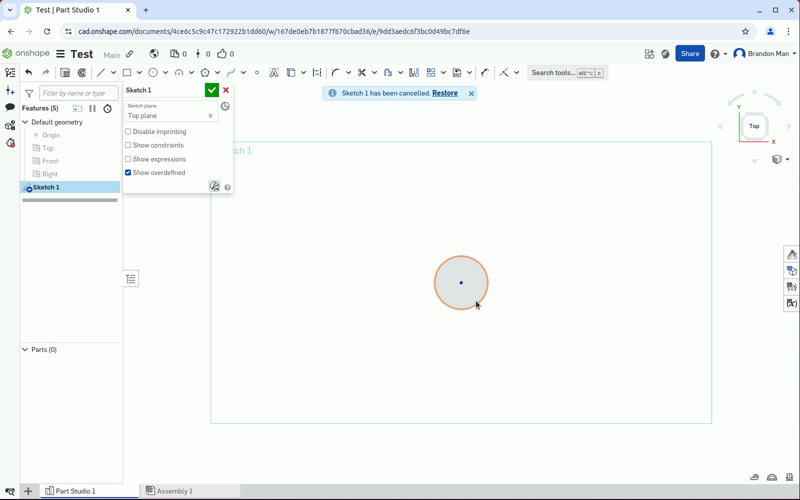
click(476, 300)
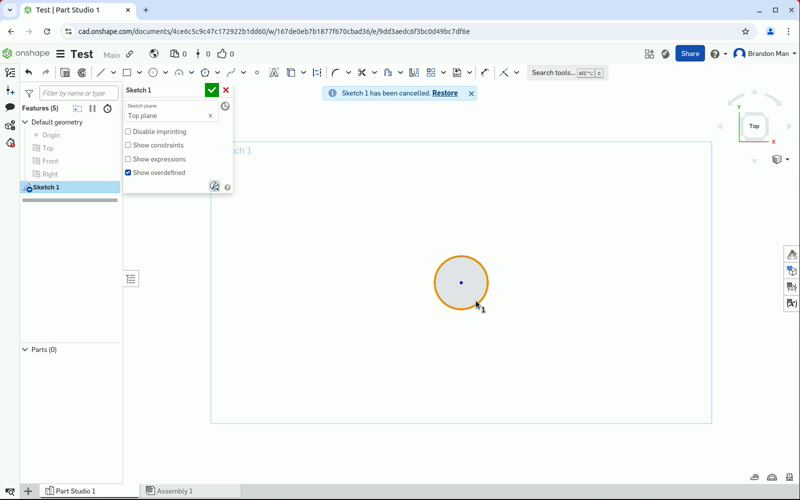
mouse_move(73, 352)
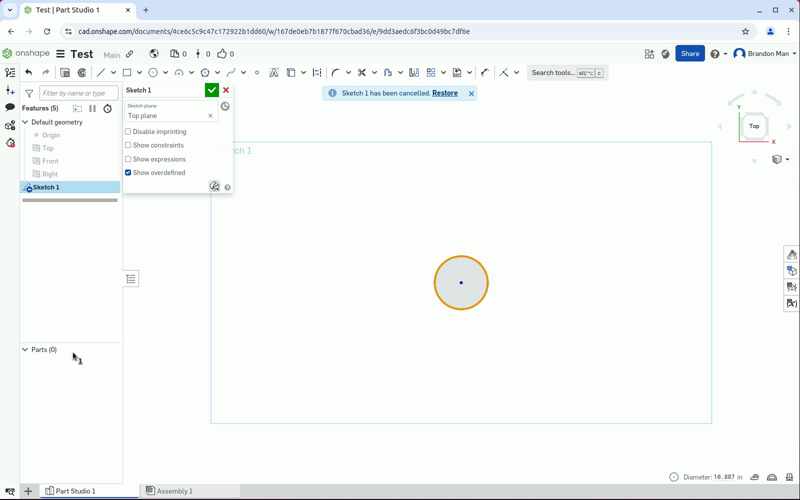
key(shift+y)
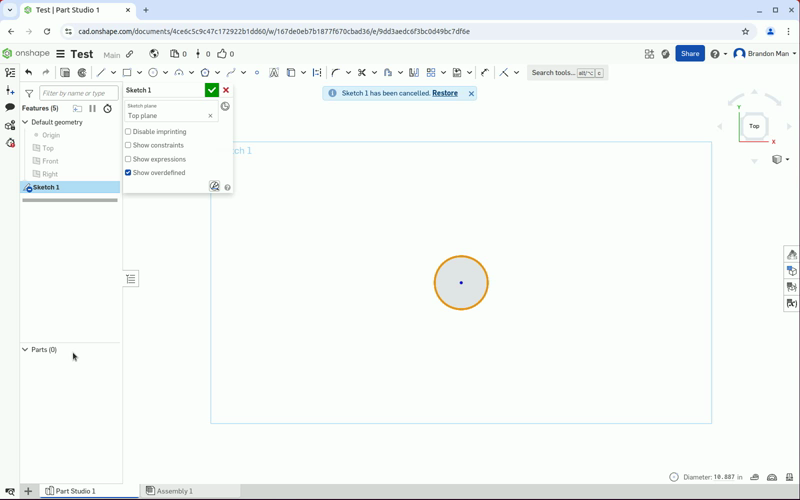
key(shift+e)
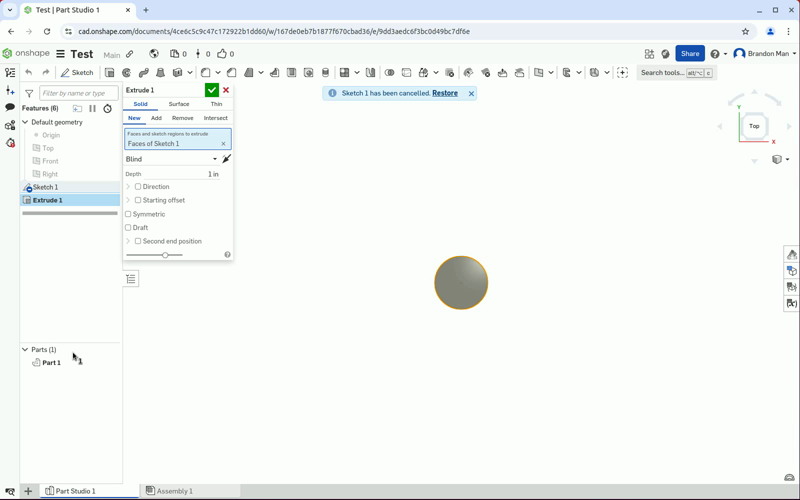
mouse_move(143, 106)
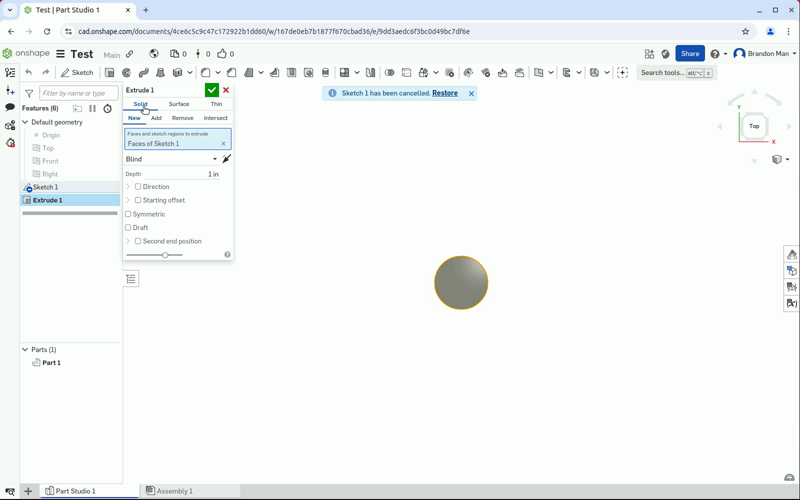
click(143, 106)
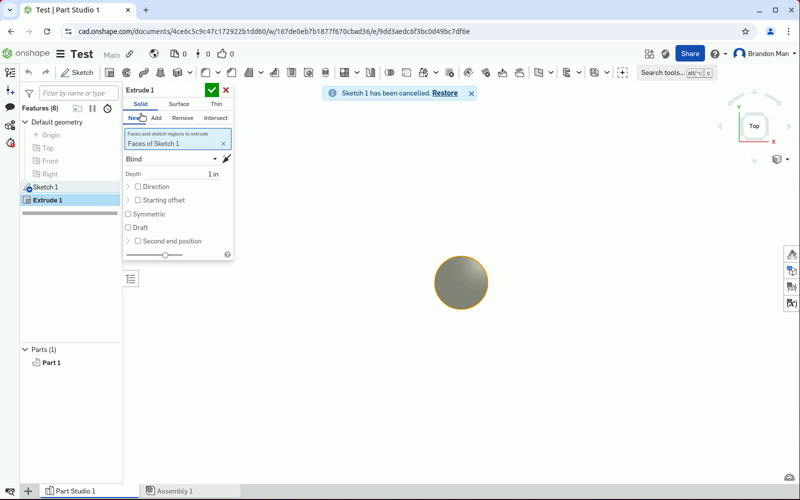
mouse_move(137, 120)
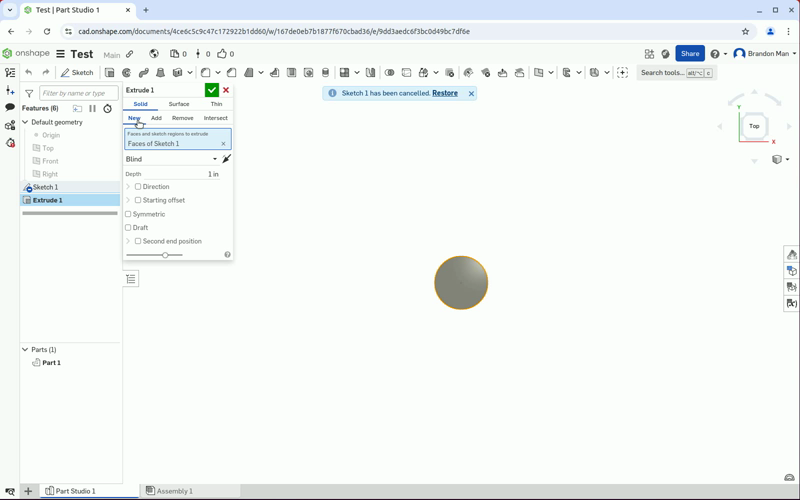
click(137, 120)
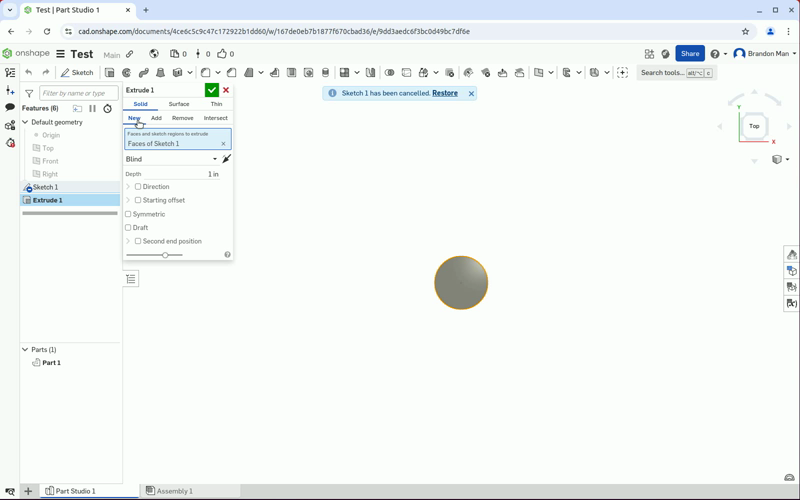
key(tab, 4)
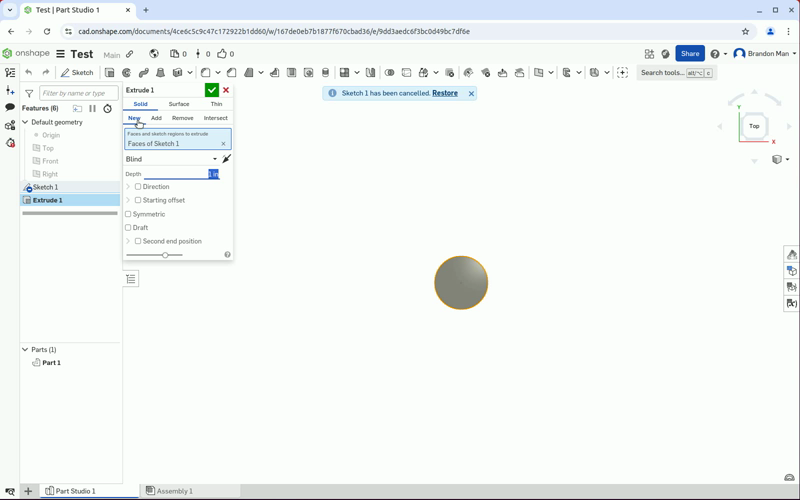
text(6.74)
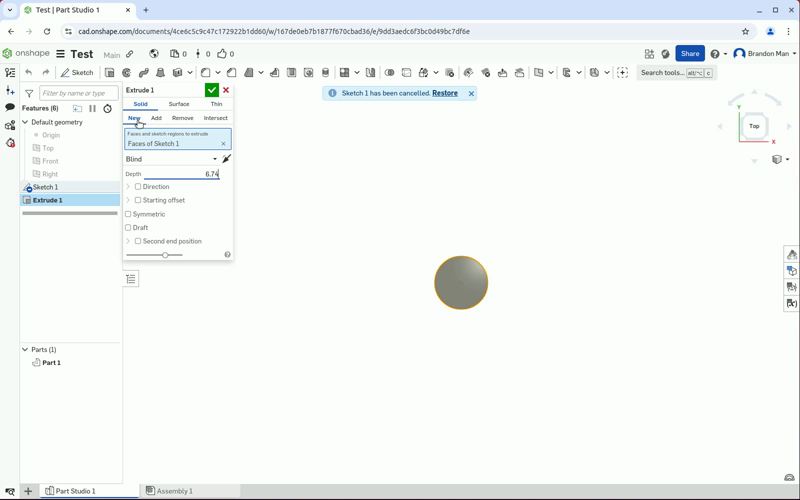
key(enter)
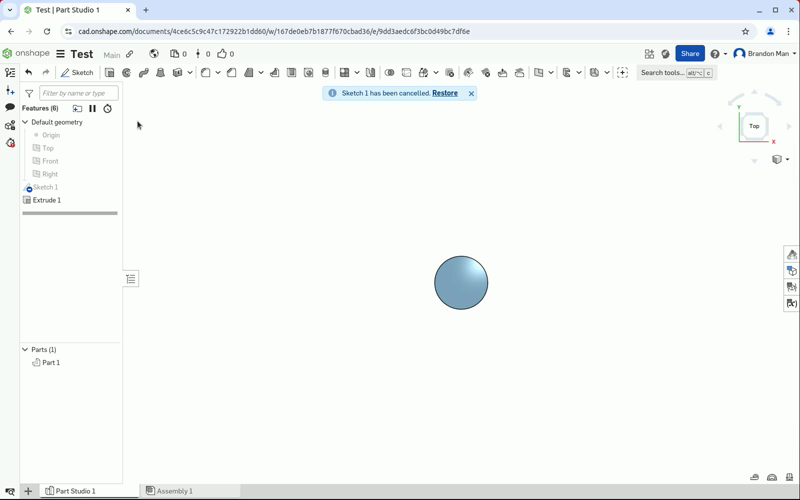
key(shift+h)
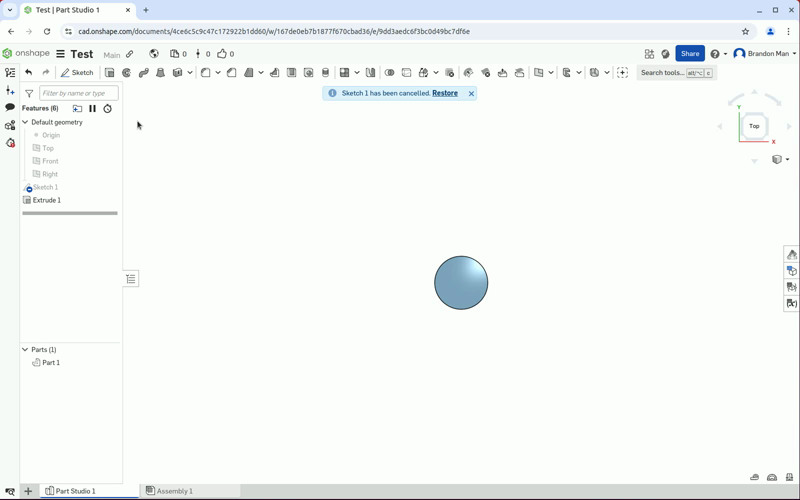
key(shift+h)
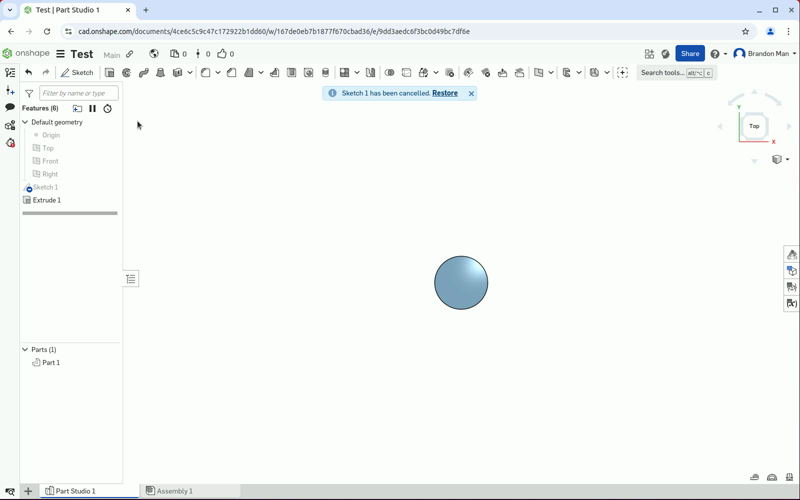
mouse_move(73, 189)
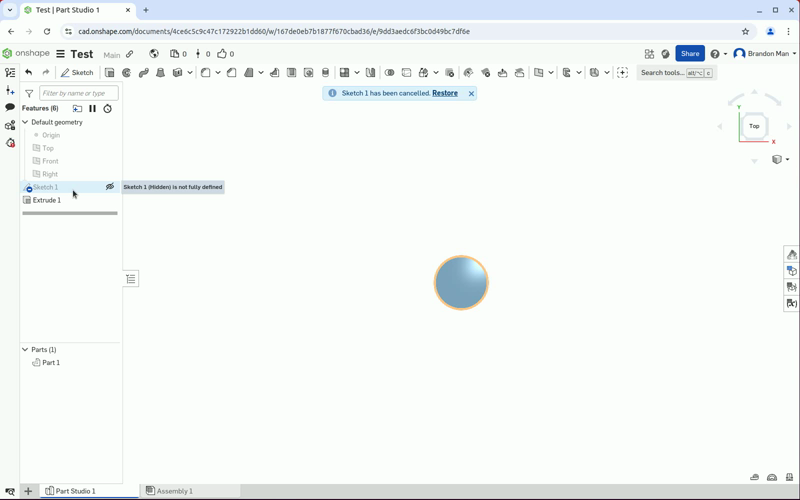
click(73, 189)
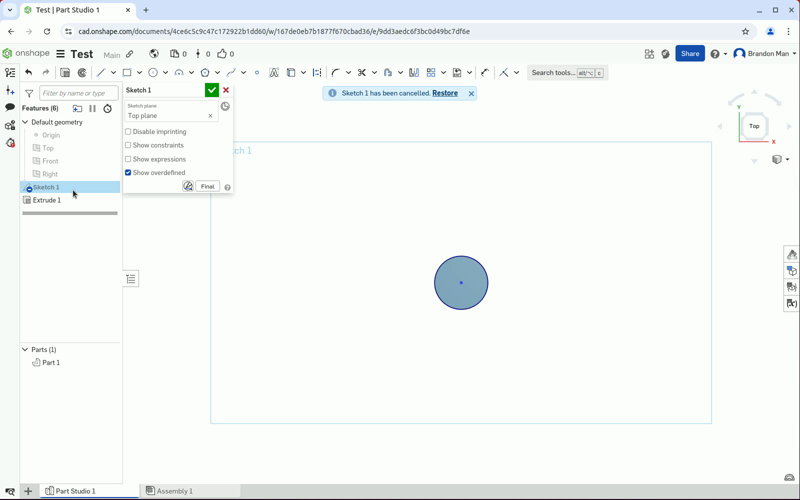
mouse_move(229, 92)
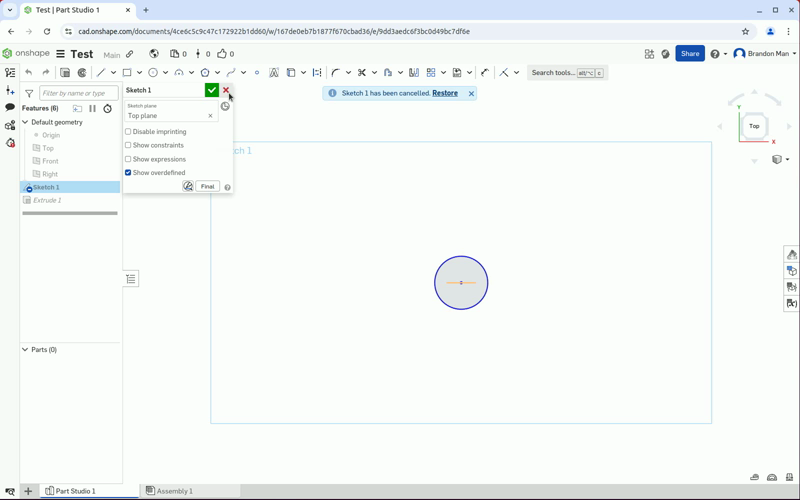
click(229, 92)
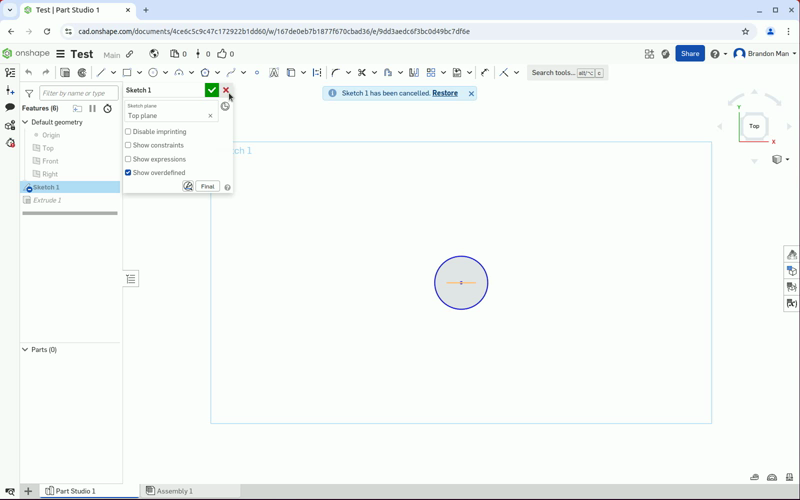
key(shift+s)
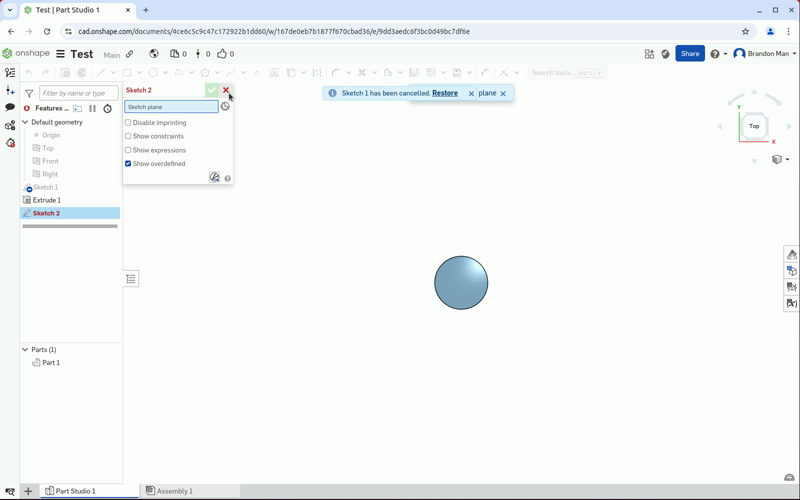
mouse_move(73, 150)
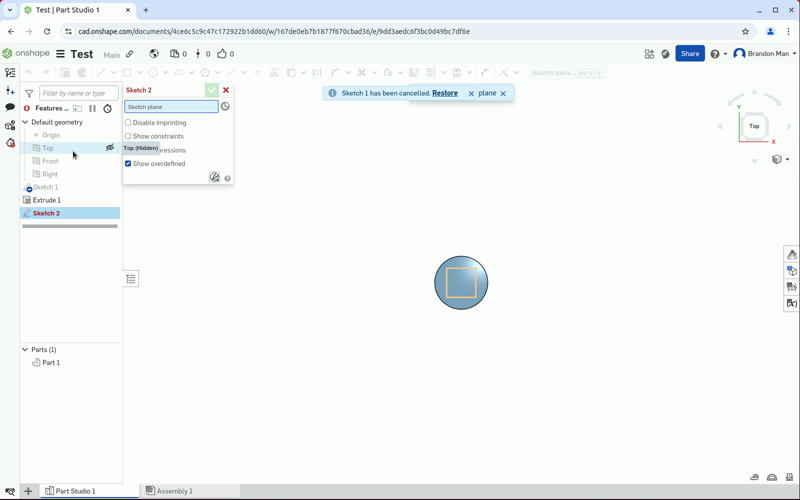
click(73, 150)
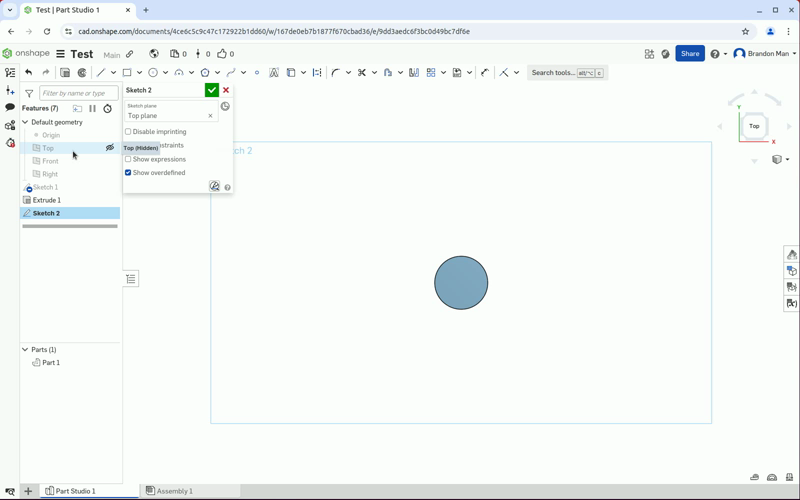
mouse_move(73, 352)
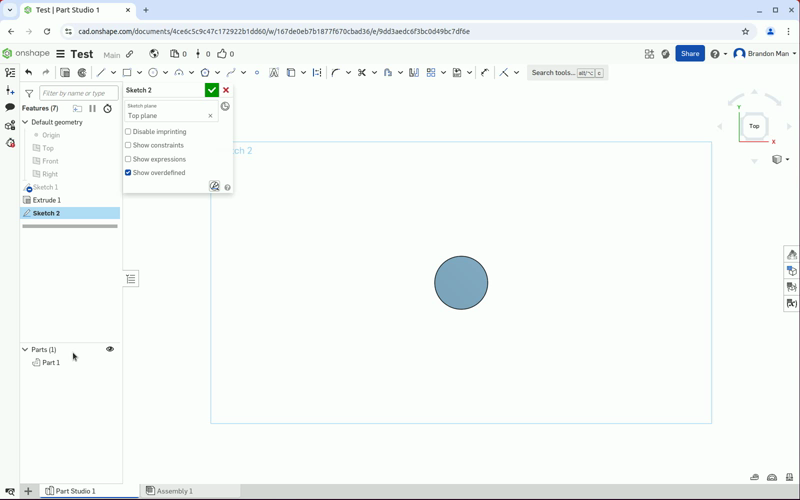
key(y)
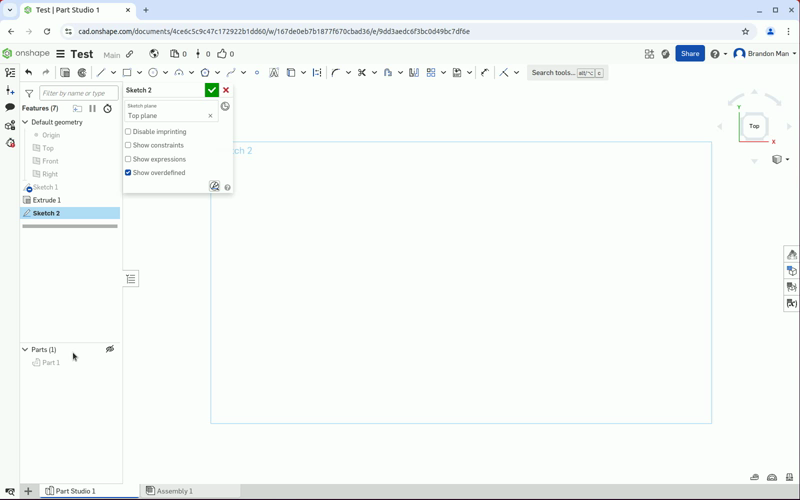
key(c)
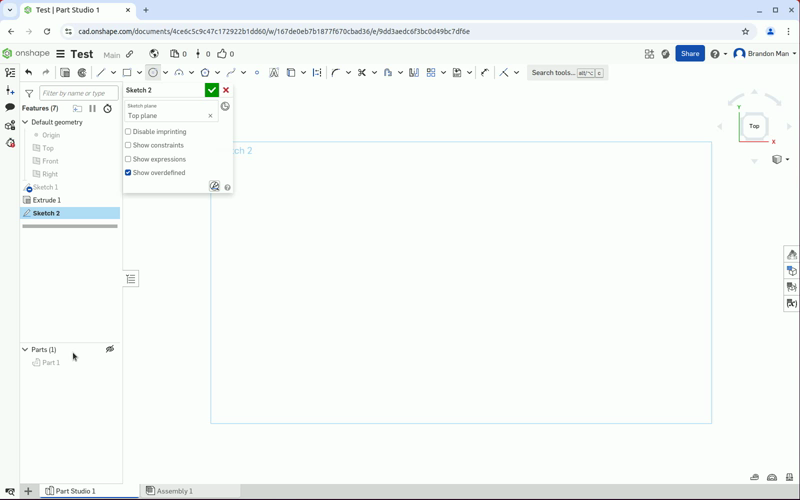
key_down(shift)
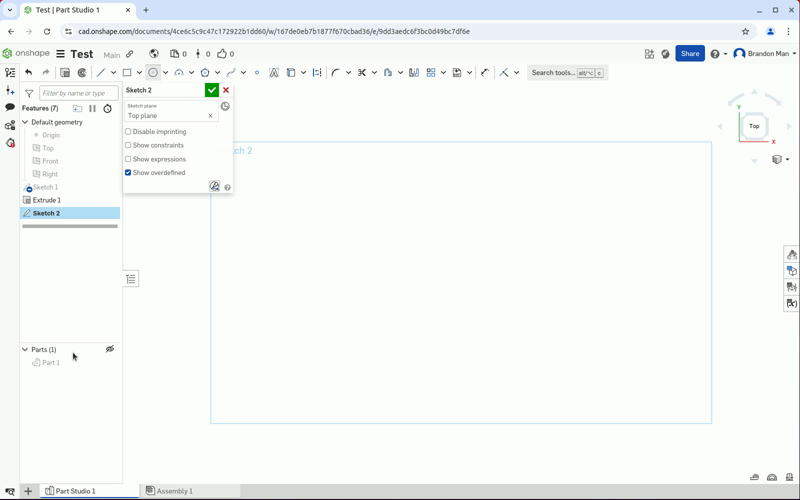
mouse_move(429, 198)
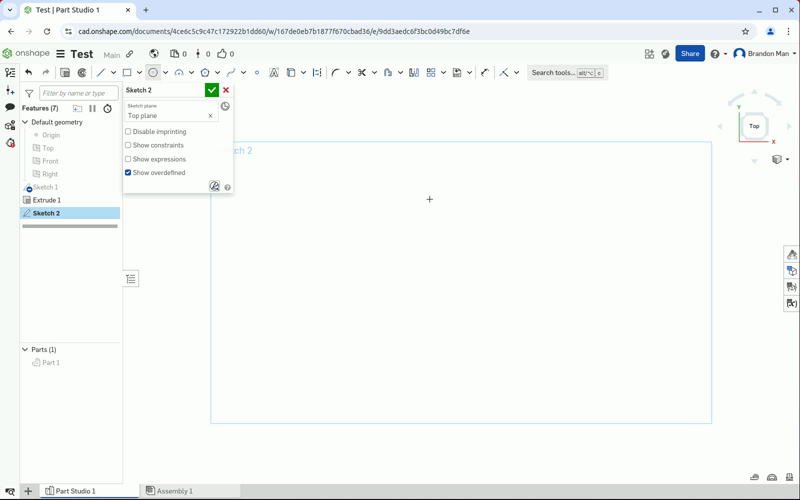
click(429, 198)
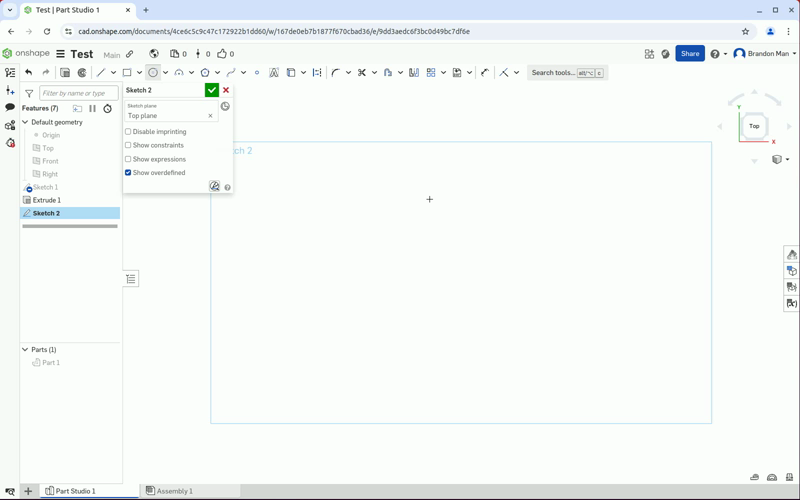
key_up(shift)
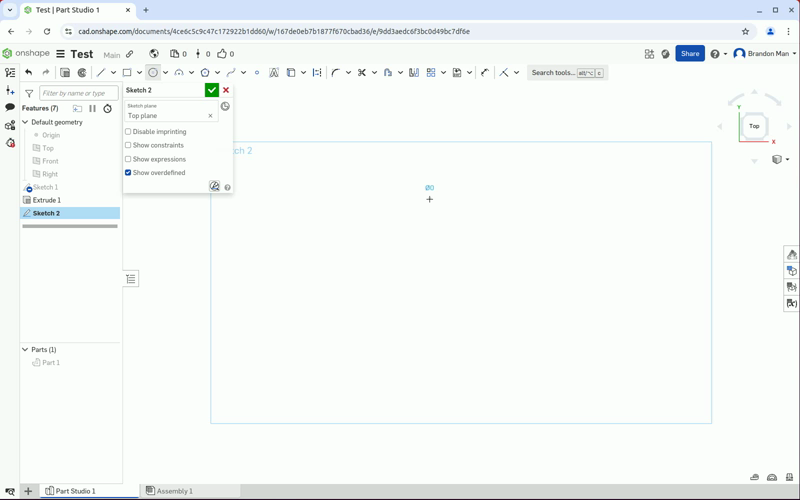
mouse_move(458, 198)
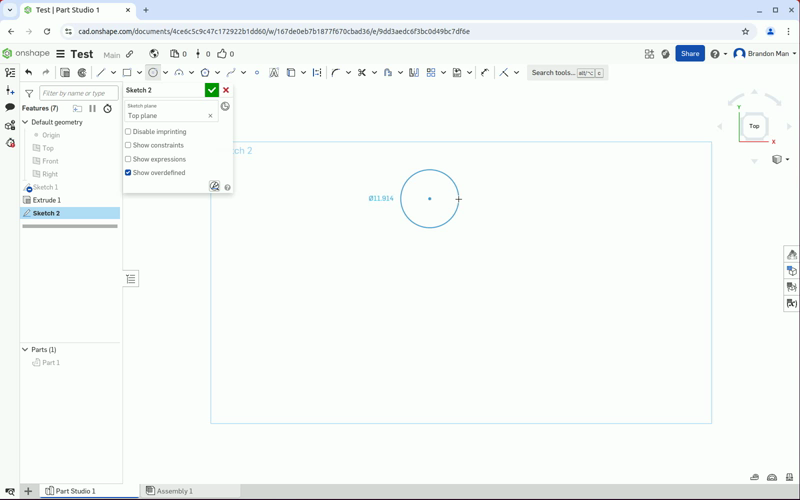
click(458, 198)
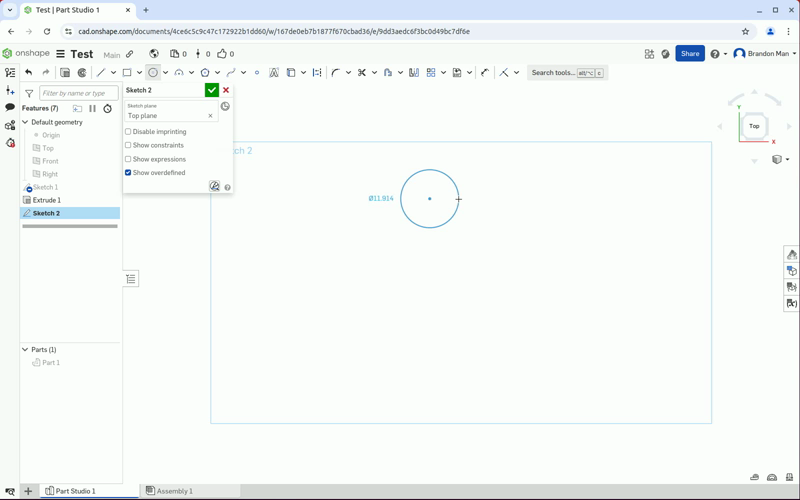
key(esc)
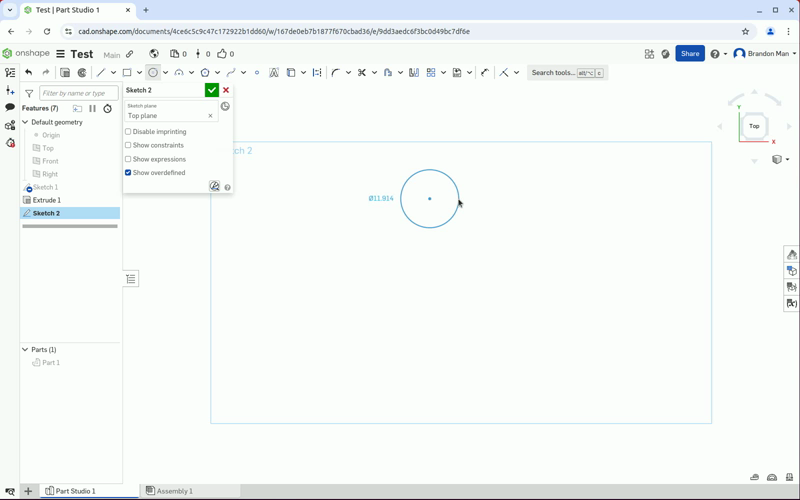
mouse_move(428, 184)
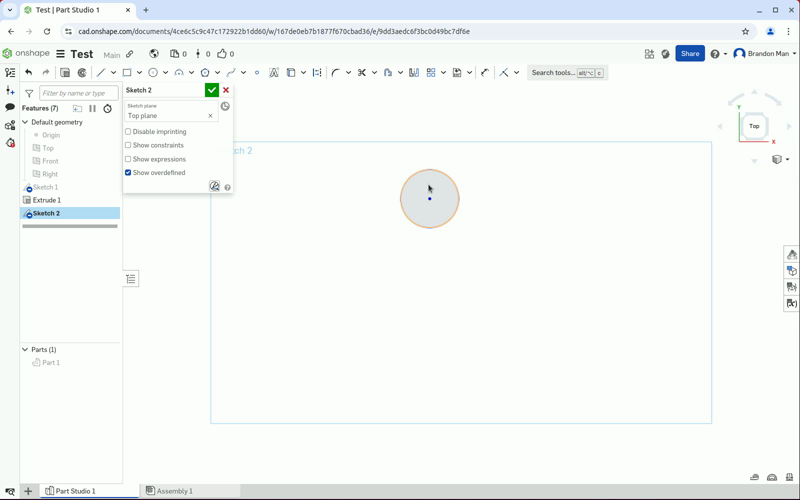
click(428, 184)
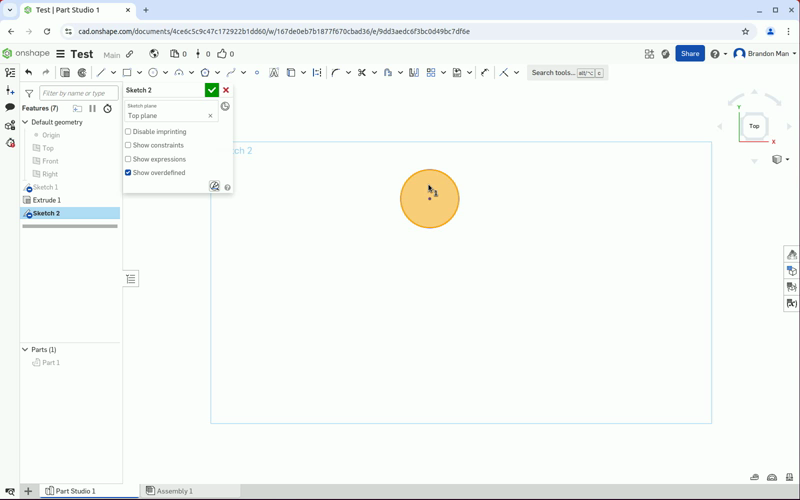
mouse_move(73, 352)
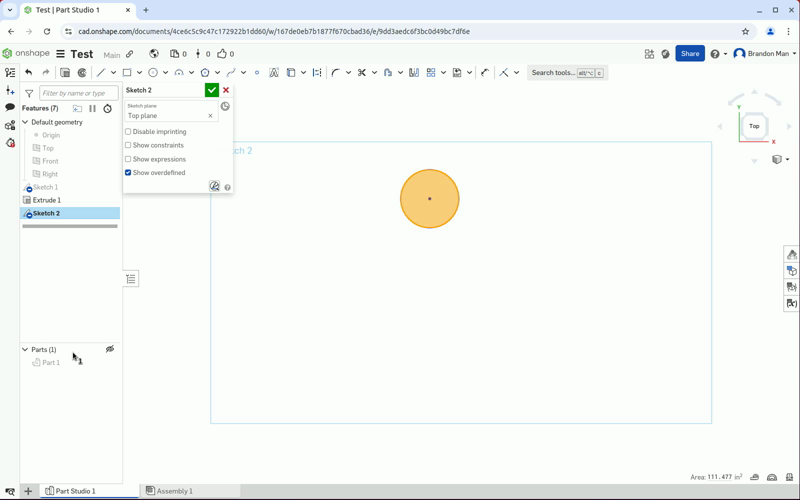
key(shift+y)
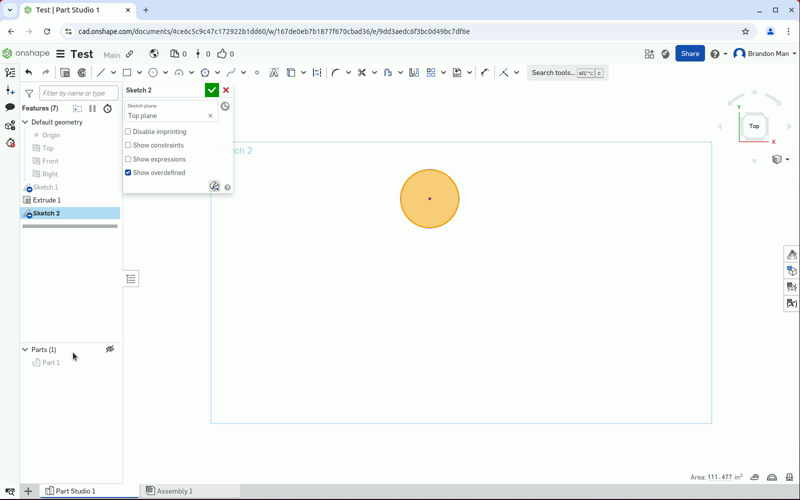
key(shift+e)
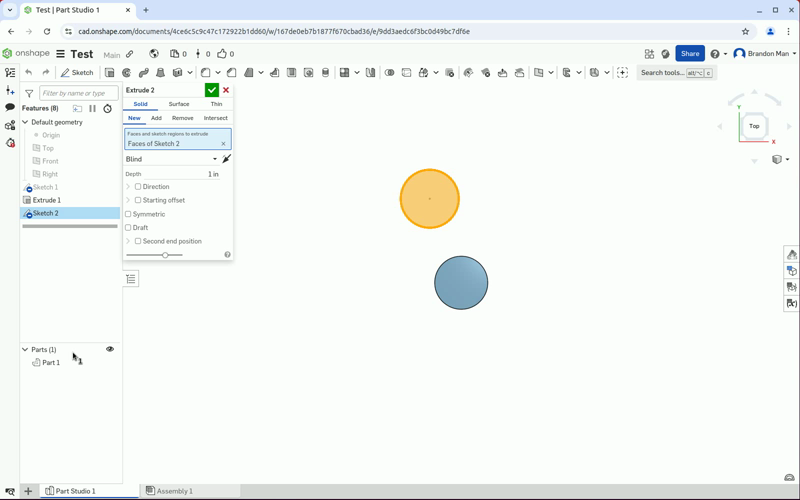
mouse_move(143, 106)
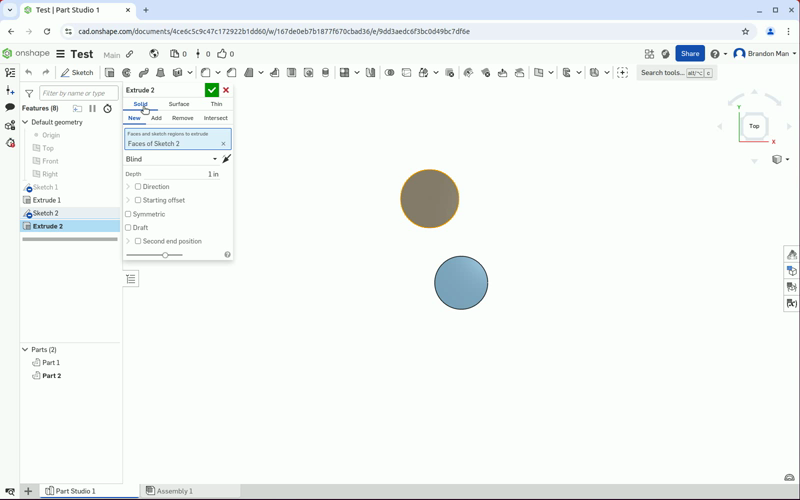
click(143, 106)
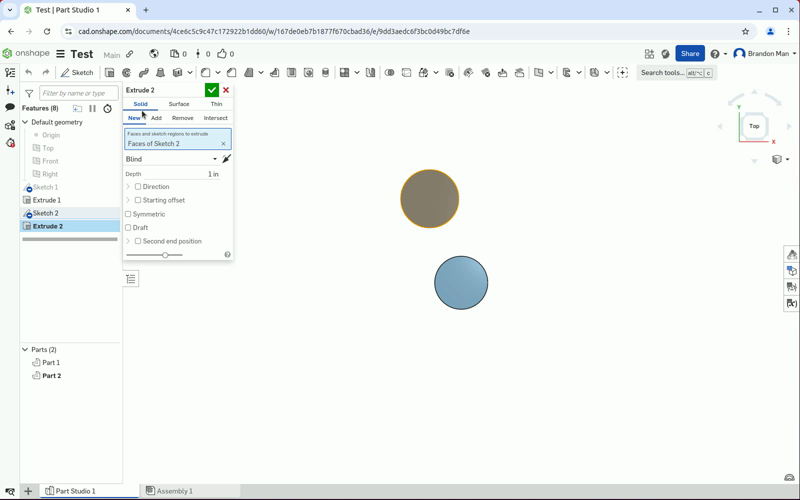
mouse_move(137, 120)
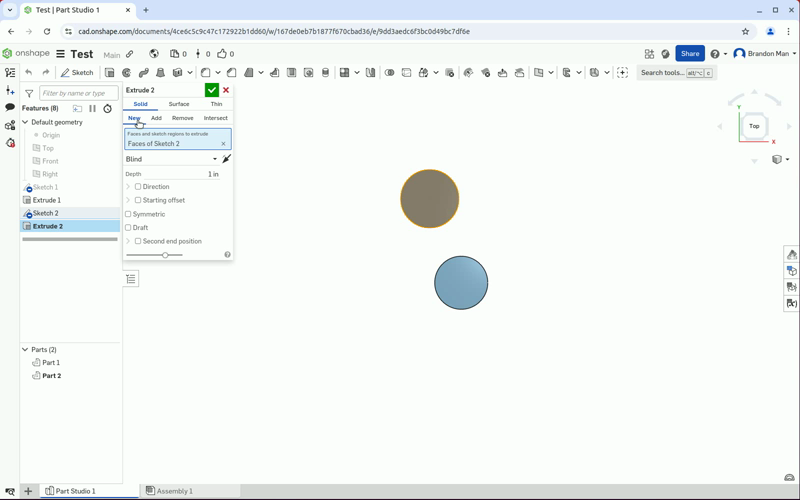
click(137, 120)
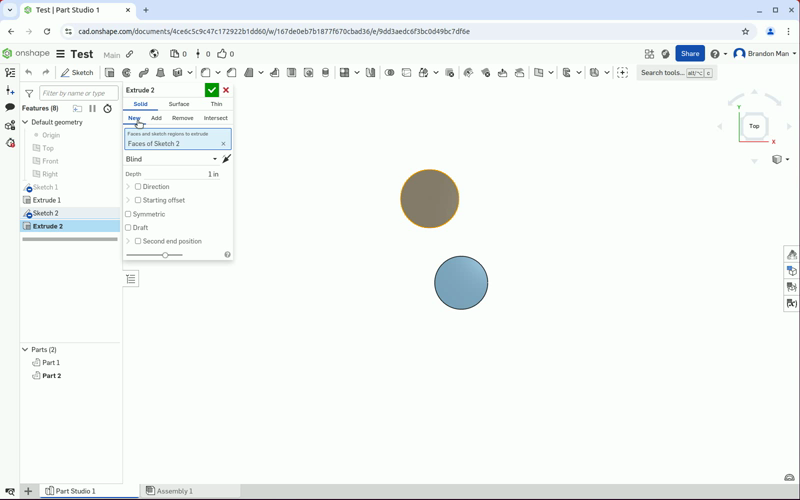
key(tab, 4)
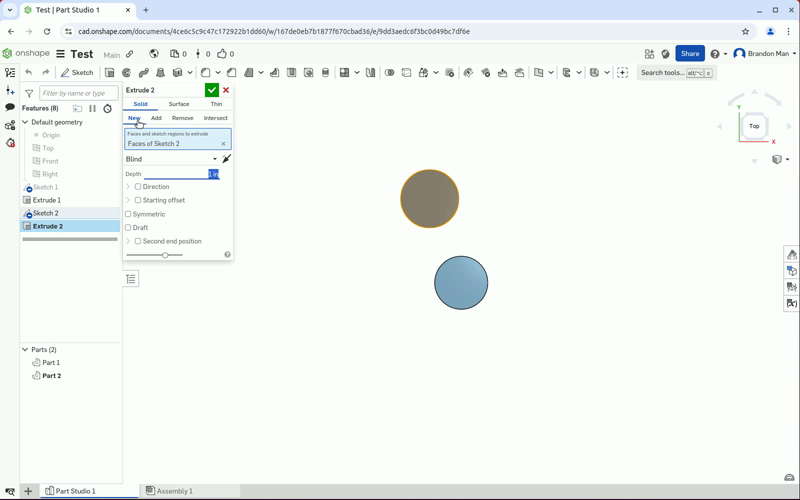
text(6.74)
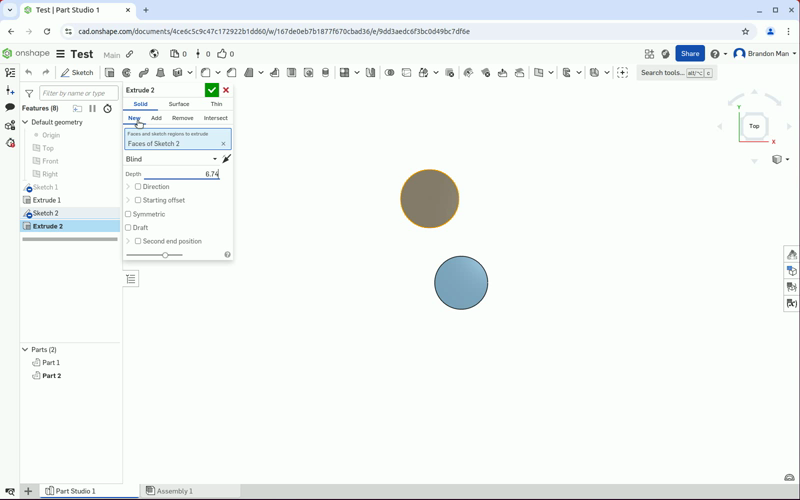
key(enter)
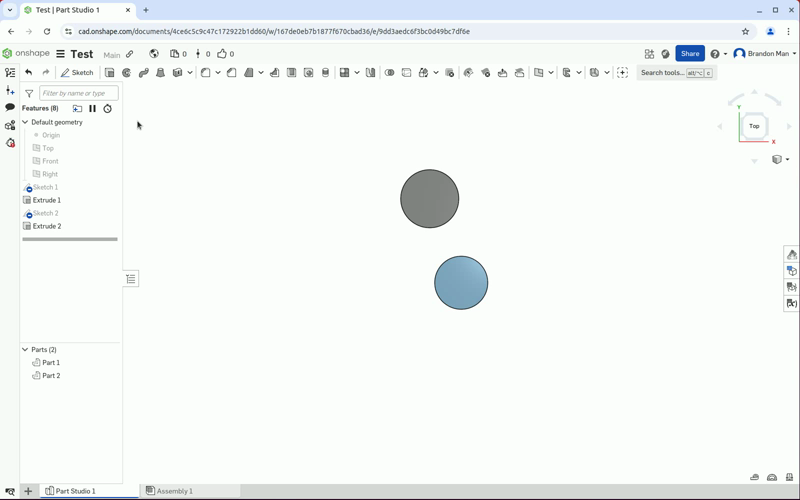
key(shift+h)
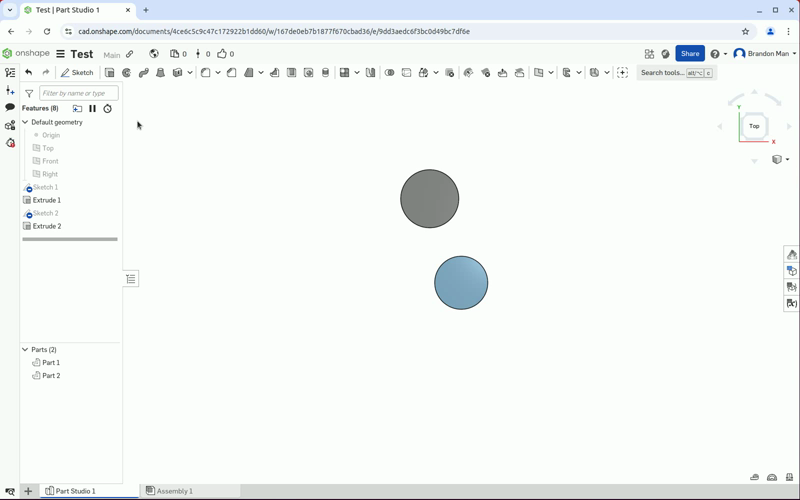
key(shift+h)
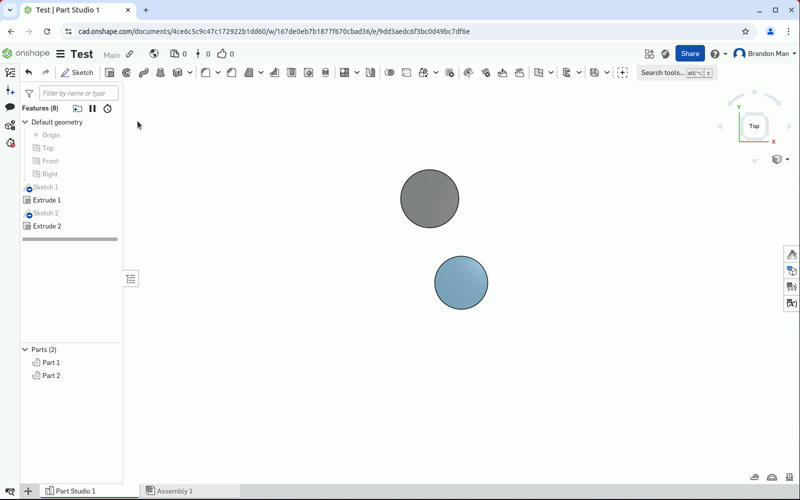
mouse_move(73, 189)
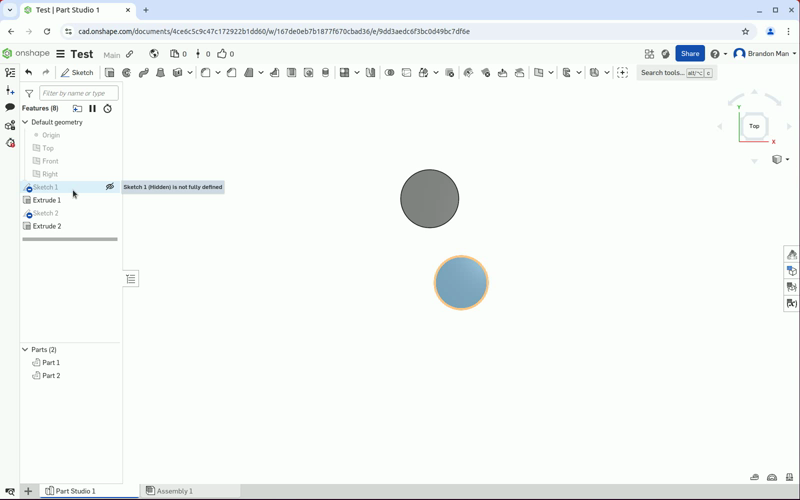
click(73, 189)
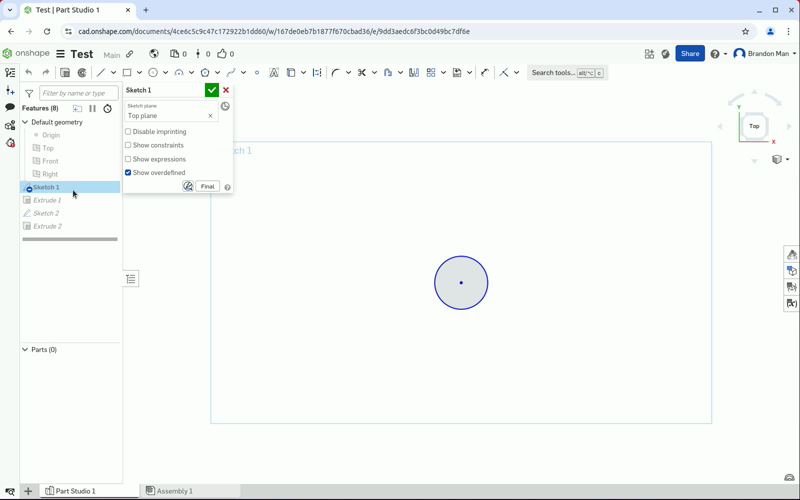
mouse_move(229, 92)
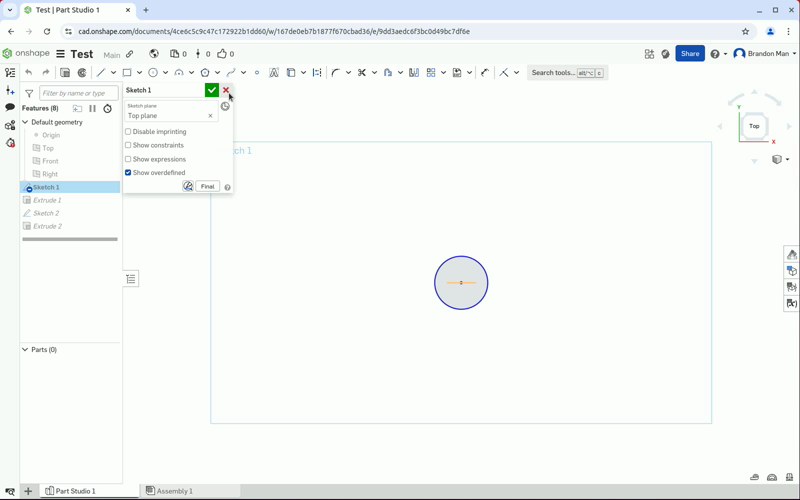
click(229, 92)
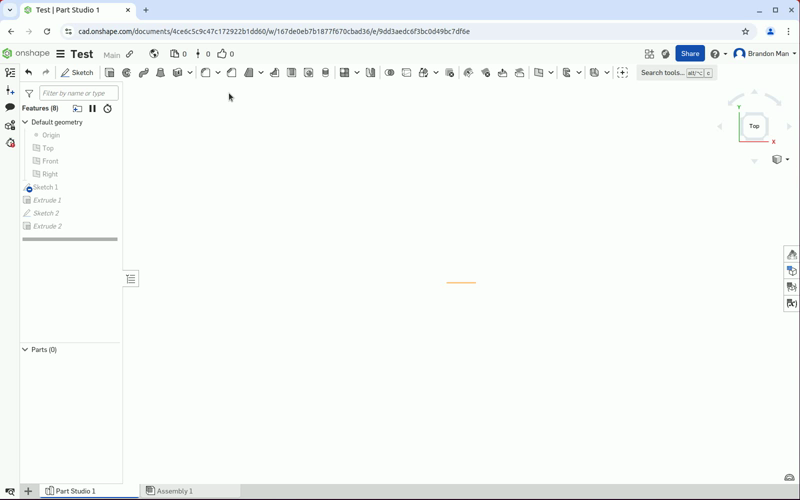
mouse_move(541, 75)
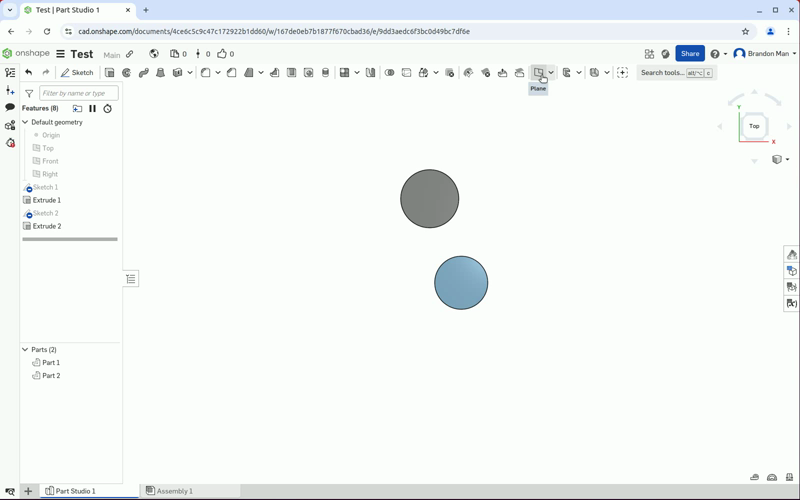
click(541, 75)
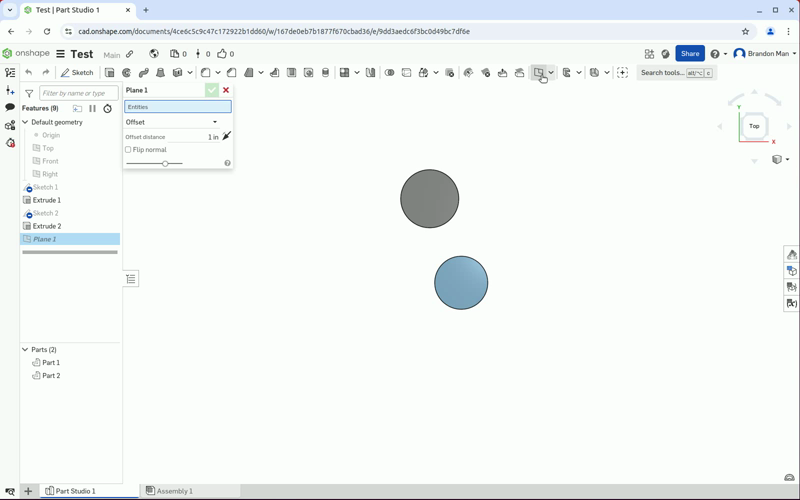
mouse_move(73, 150)
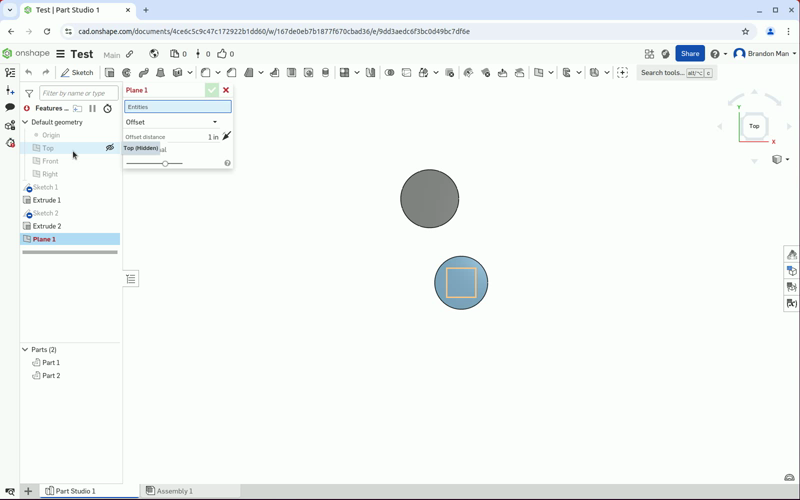
click(73, 150)
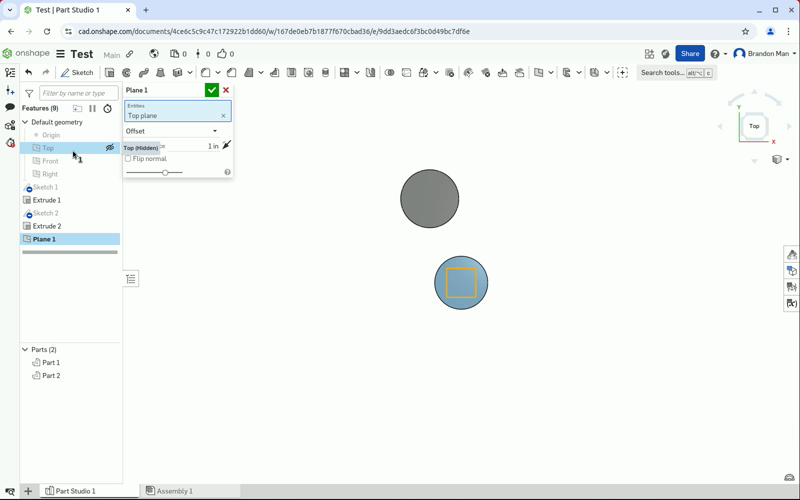
key(tab, 2)
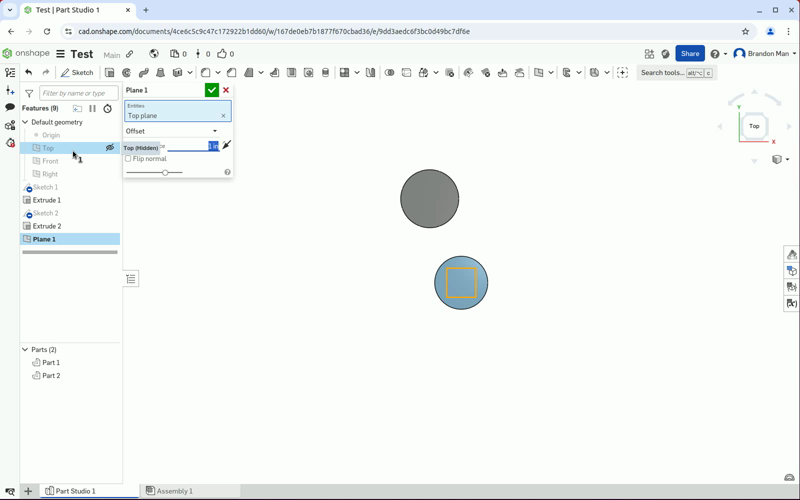
text(6.748)
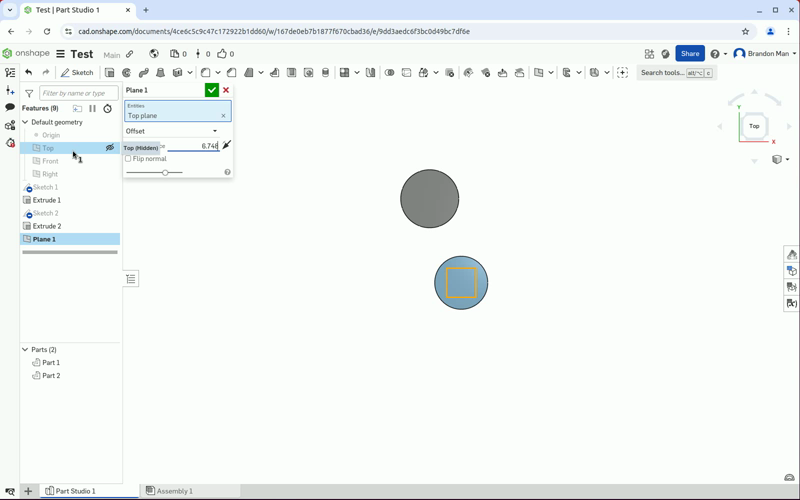
key(enter, 2)
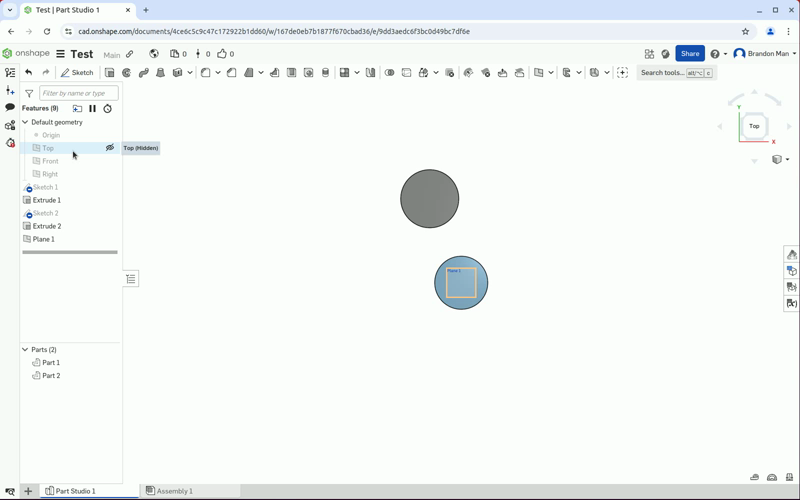
key(shift+s)
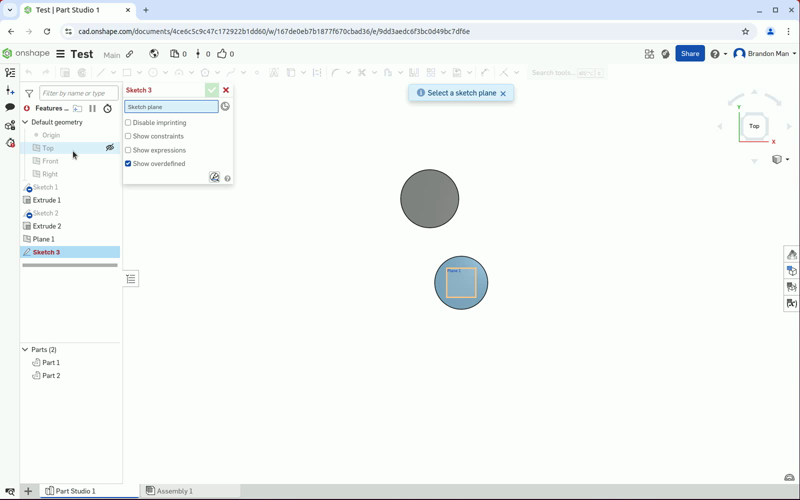
mouse_move(73, 241)
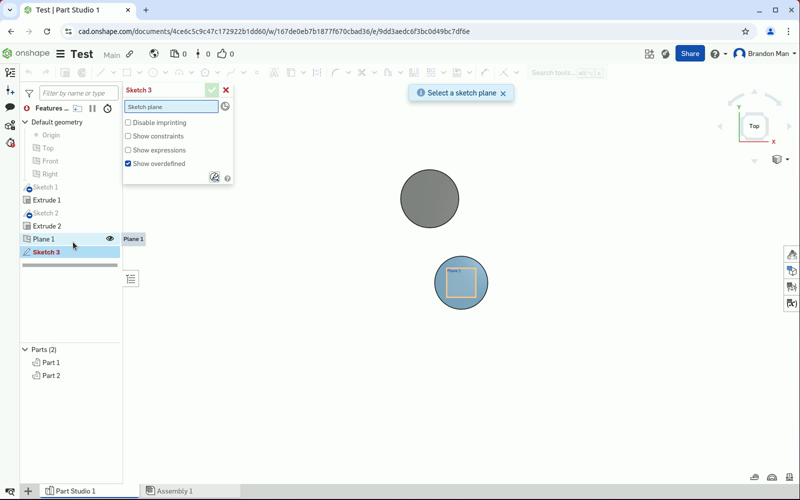
click(73, 241)
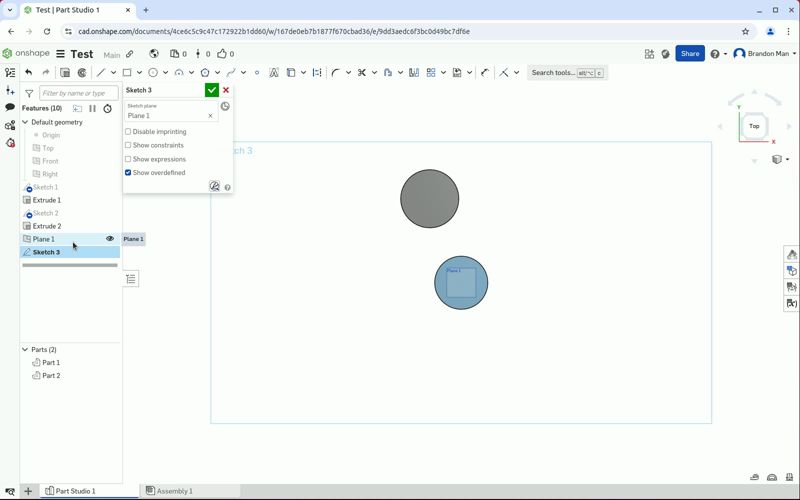
mouse_move(73, 352)
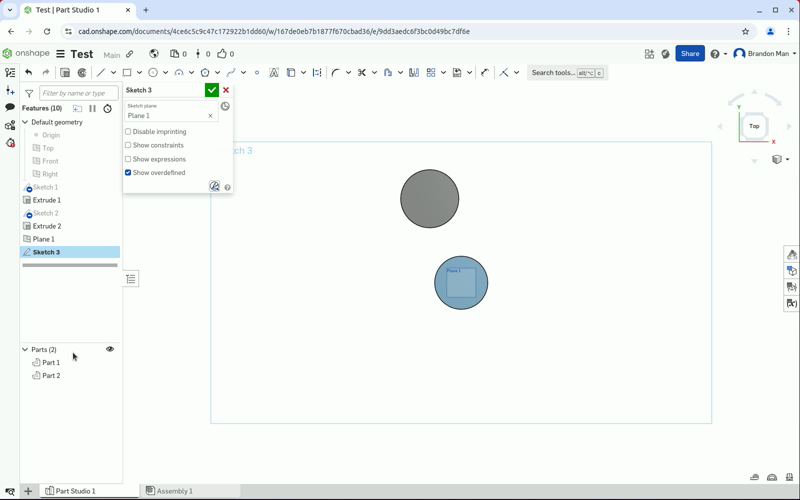
key(y)
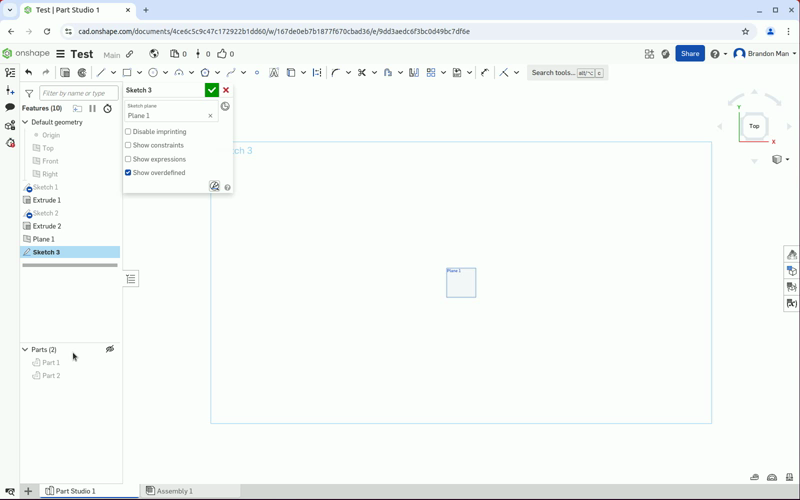
key(c)
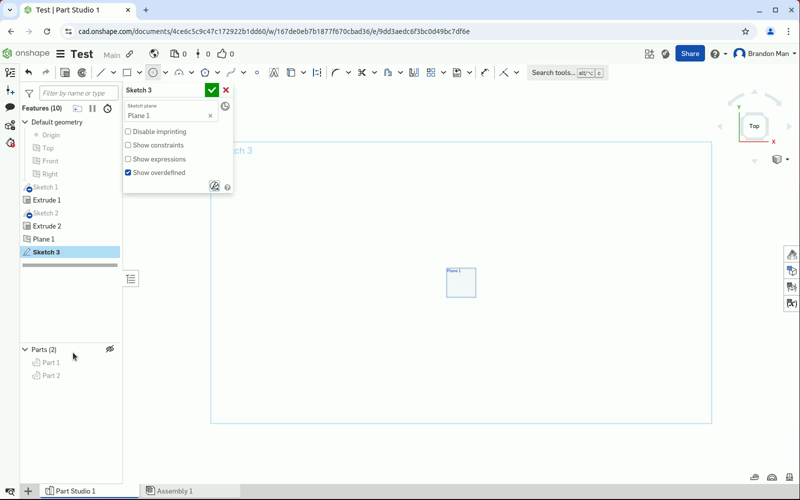
key_down(shift)
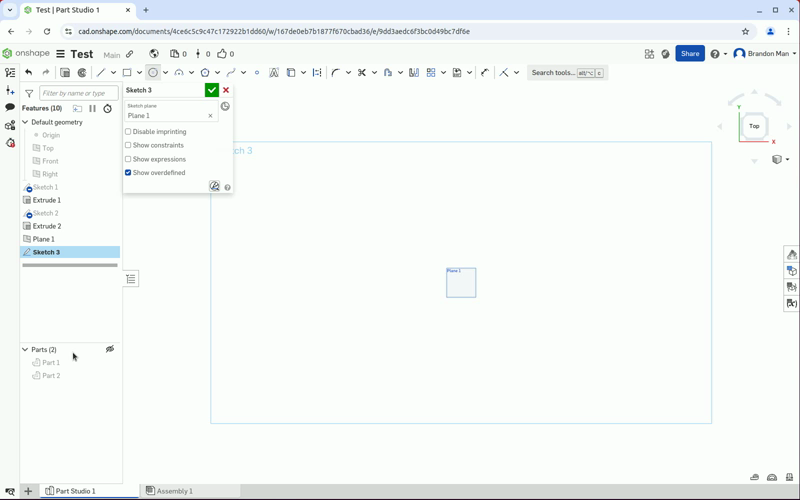
mouse_move(385, 261)
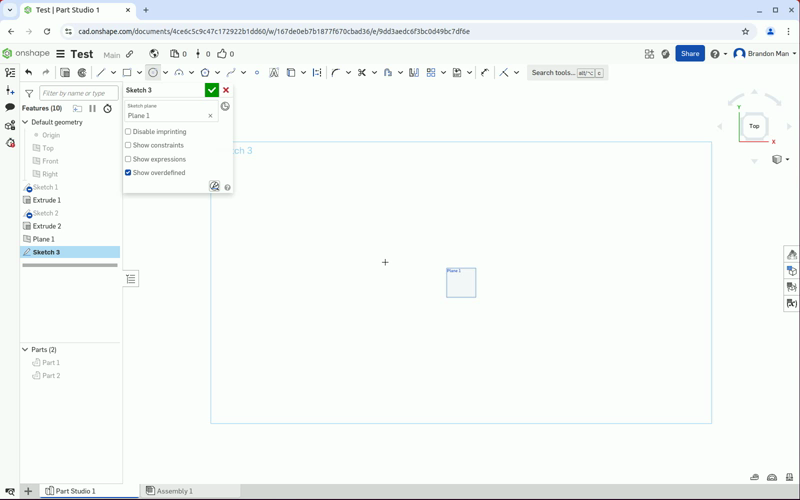
click(385, 261)
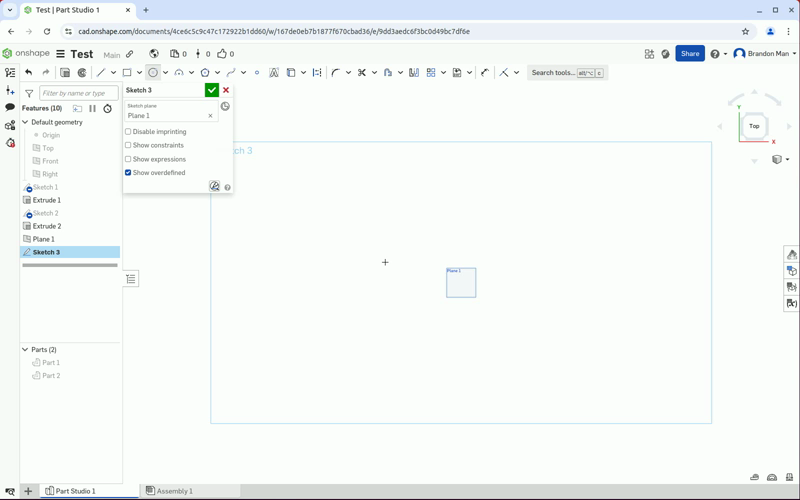
key_up(shift)
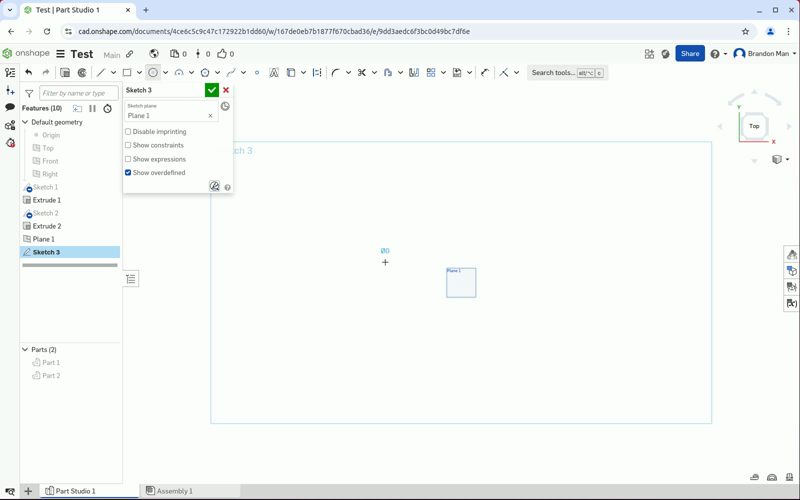
mouse_move(402, 261)
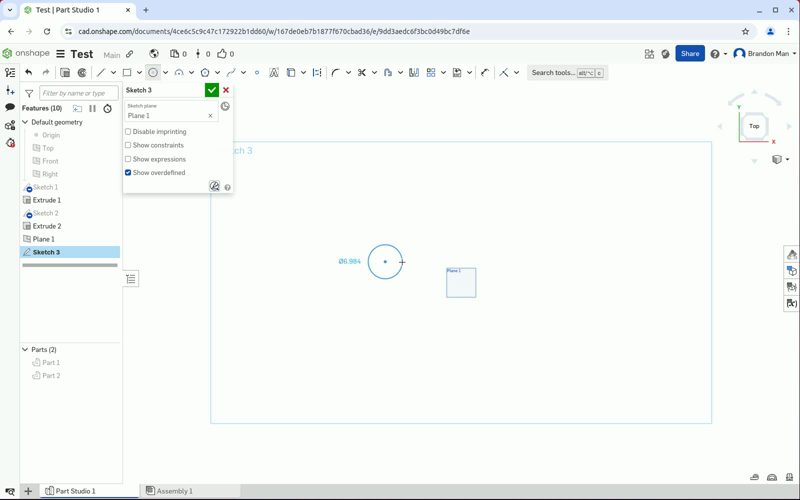
click(402, 261)
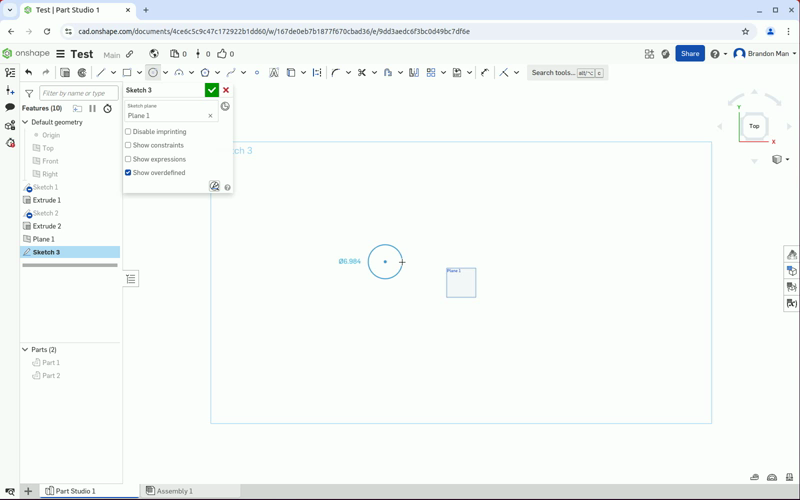
key(esc)
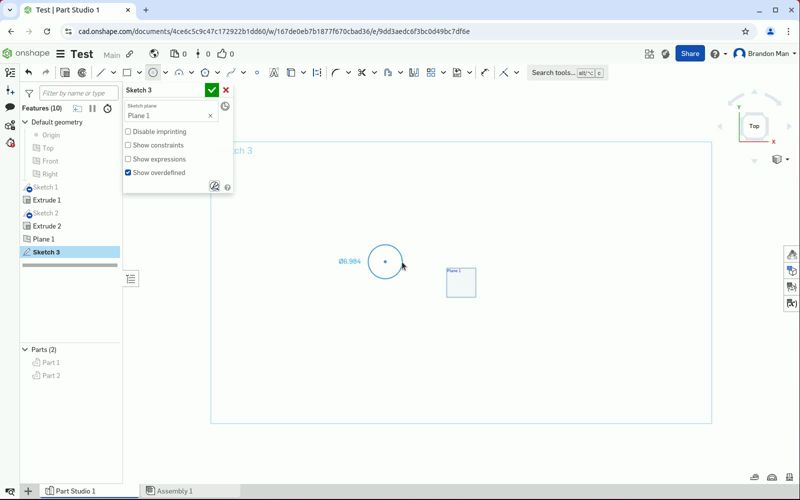
mouse_move(378, 254)
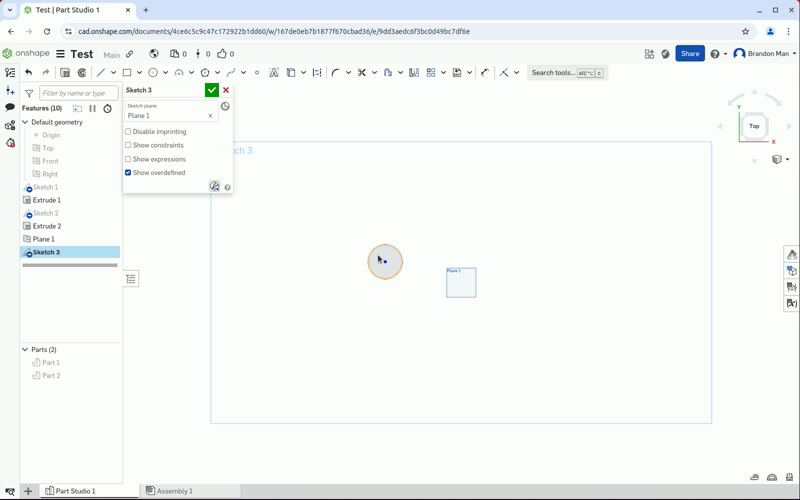
scroll(6)
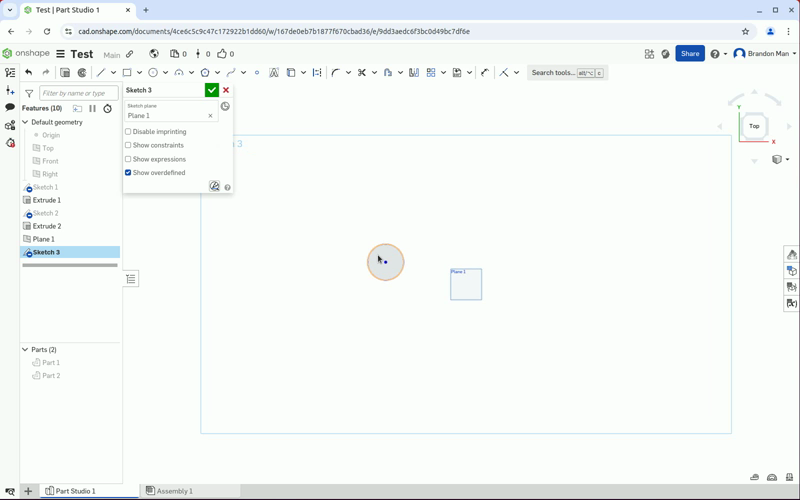
scroll(6)
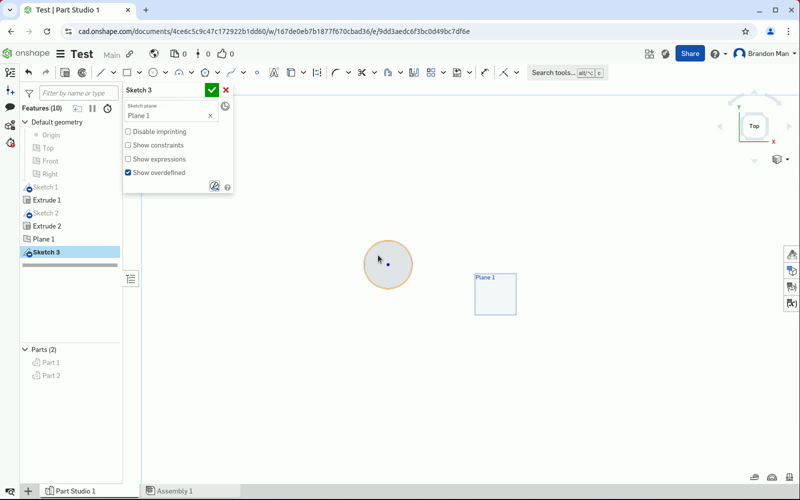
scroll(6)
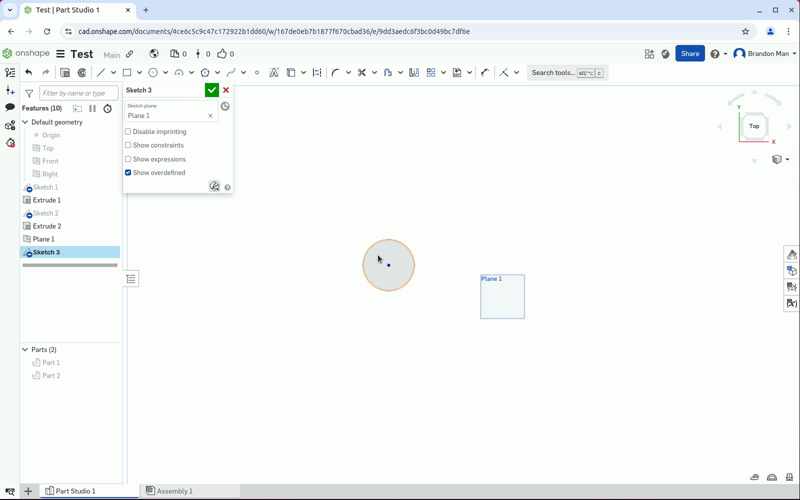
scroll(6)
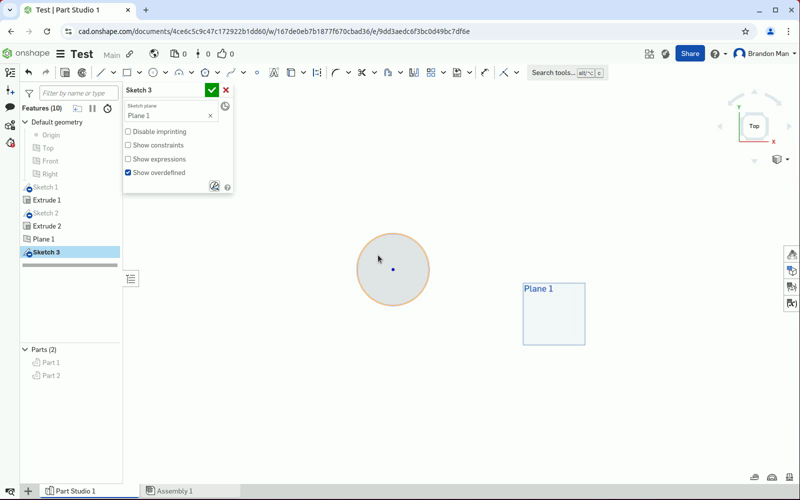
scroll(6)
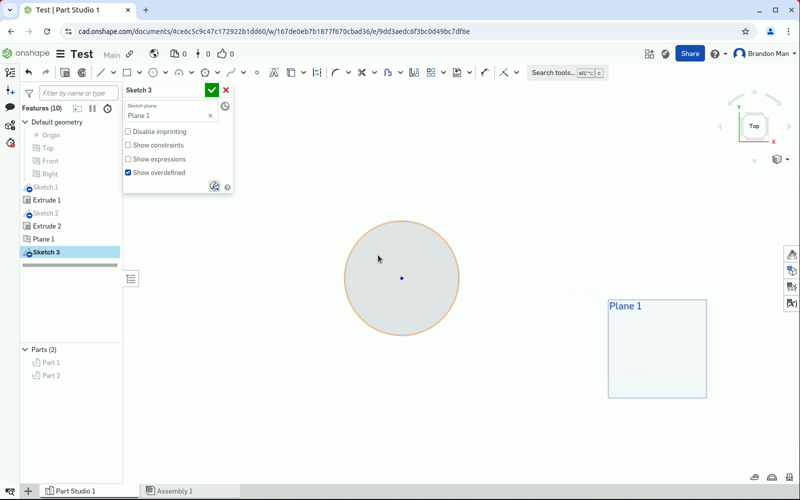
scroll(6)
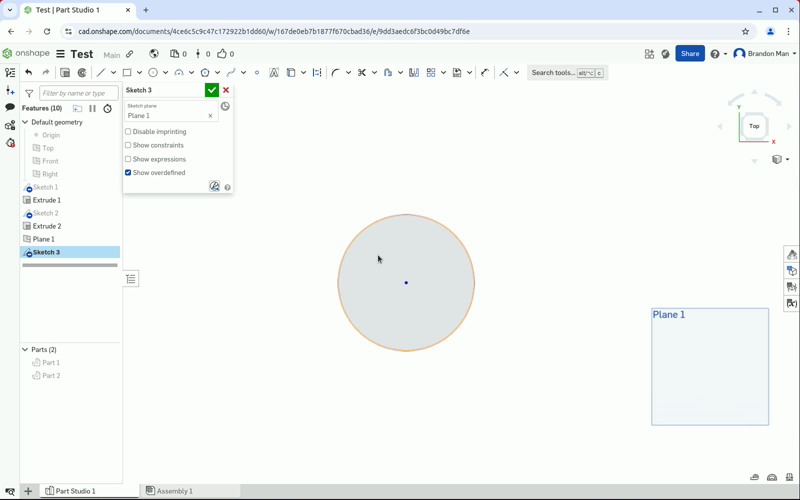
scroll(6)
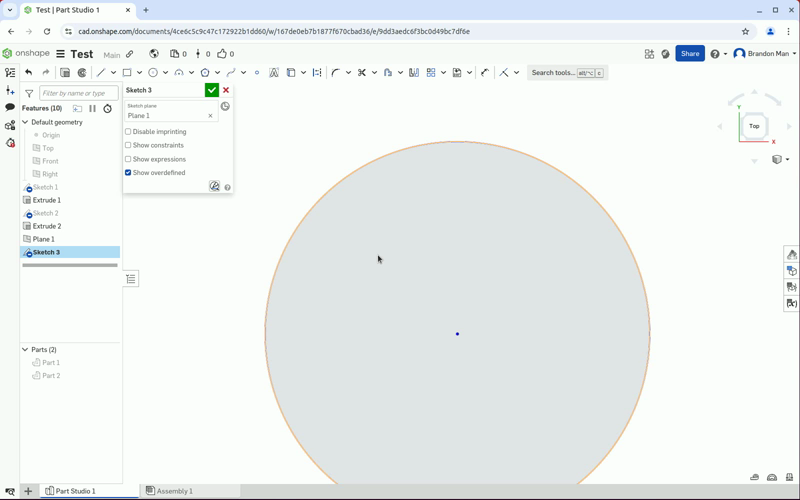
click(378, 254)
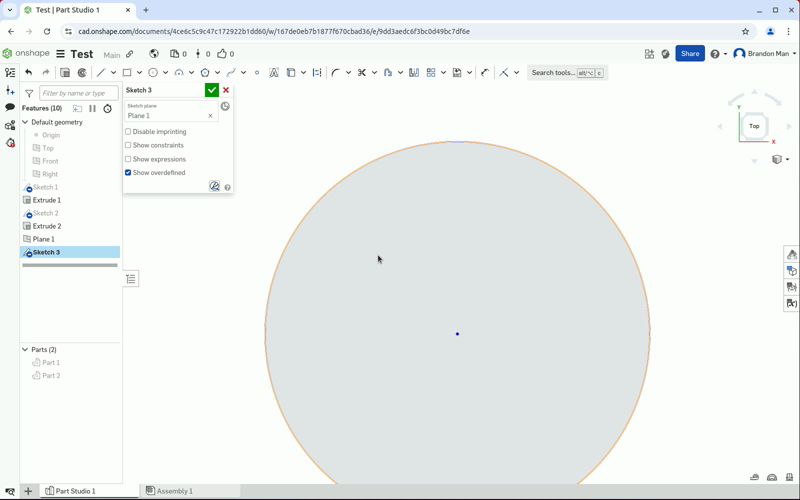
scroll(-6)
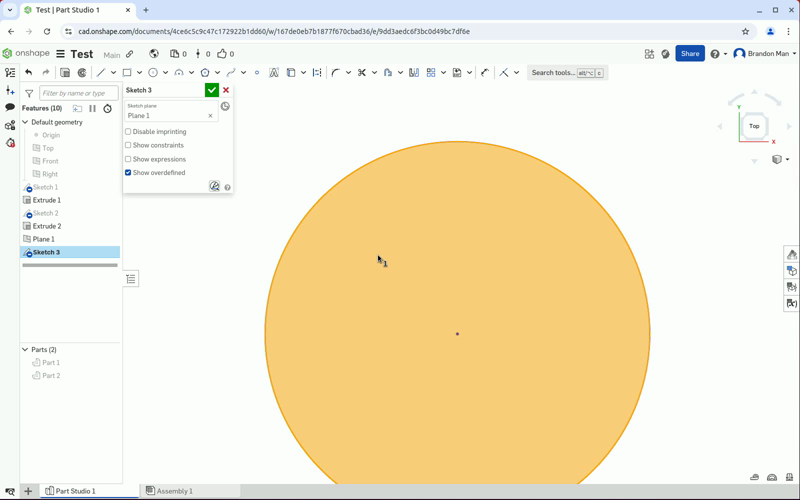
scroll(-6)
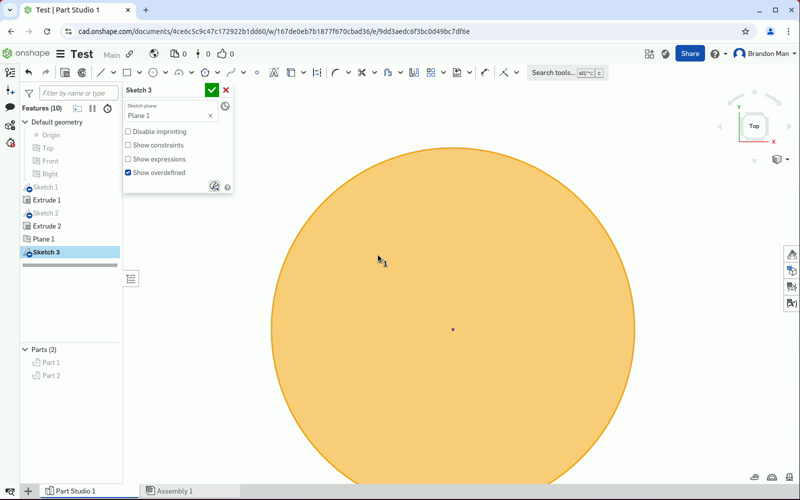
scroll(-6)
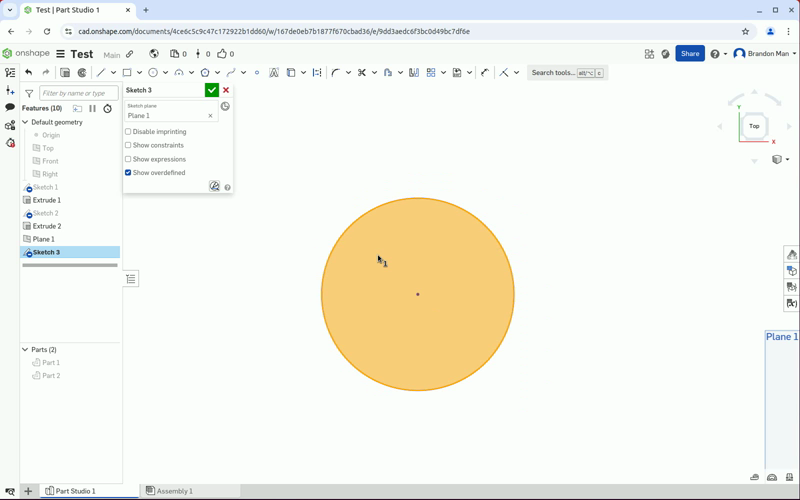
scroll(-6)
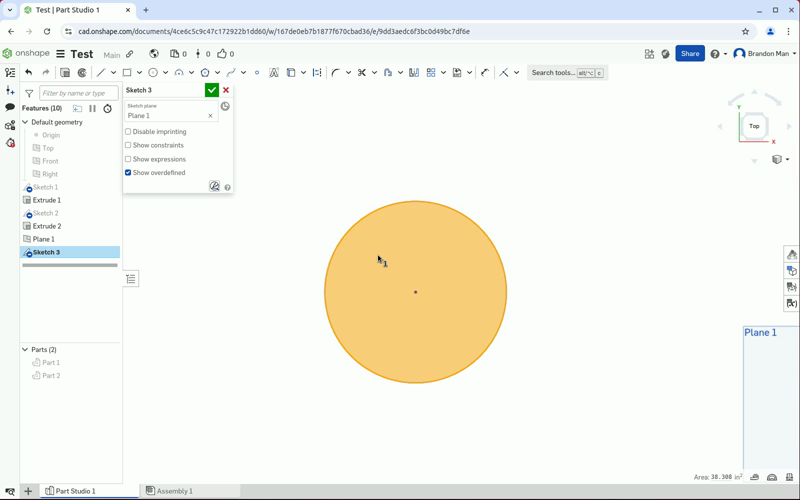
scroll(-6)
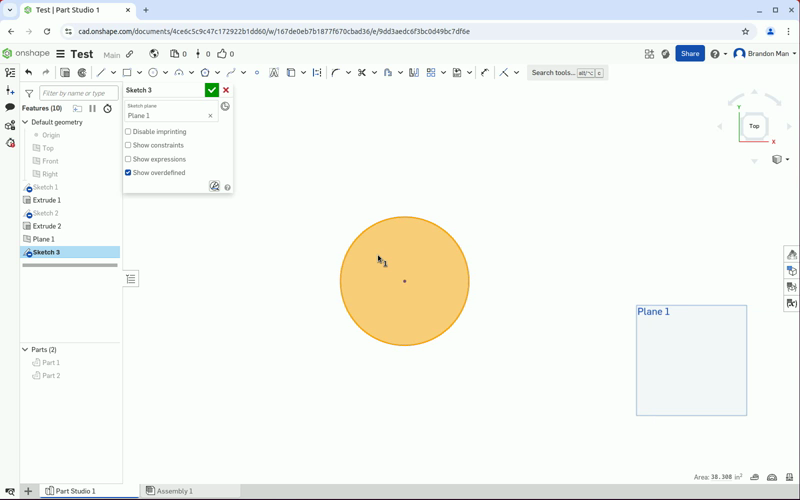
scroll(-6)
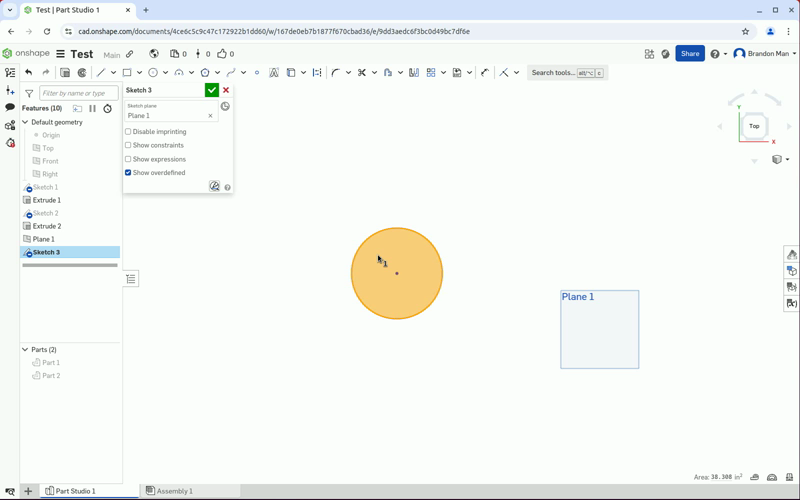
scroll(-6)
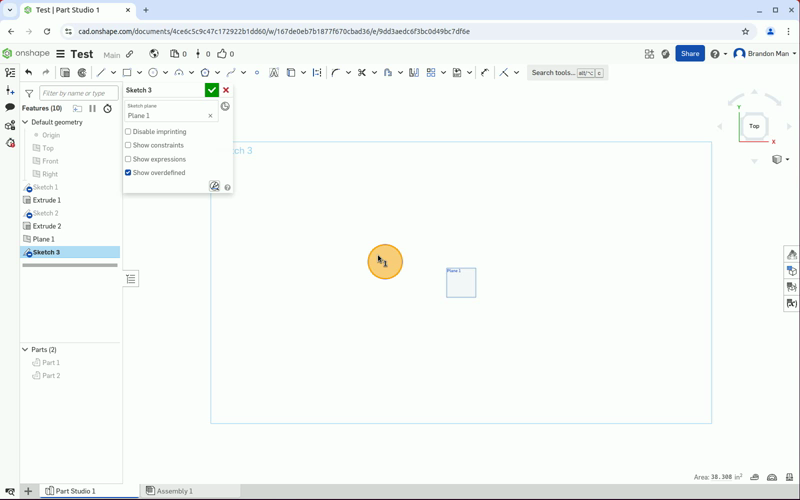
mouse_move(73, 352)
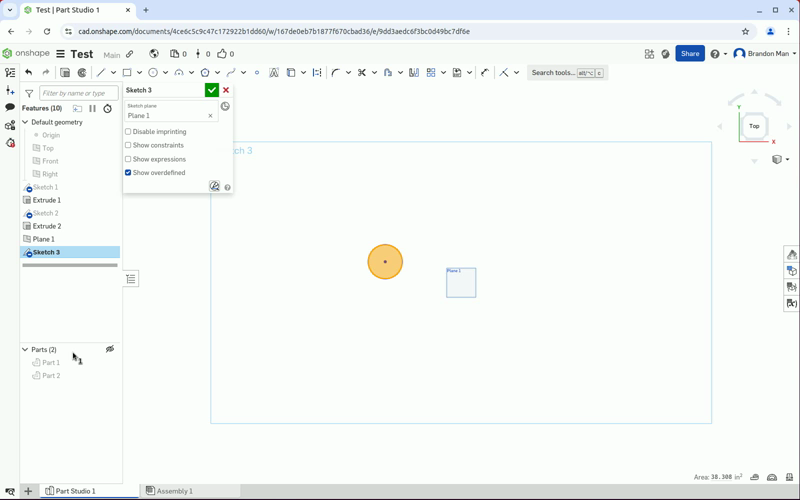
key(shift+y)
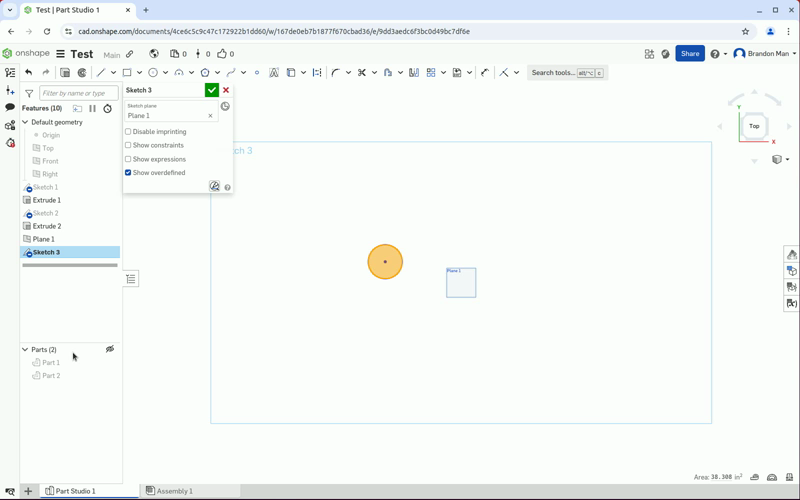
key(shift+e)
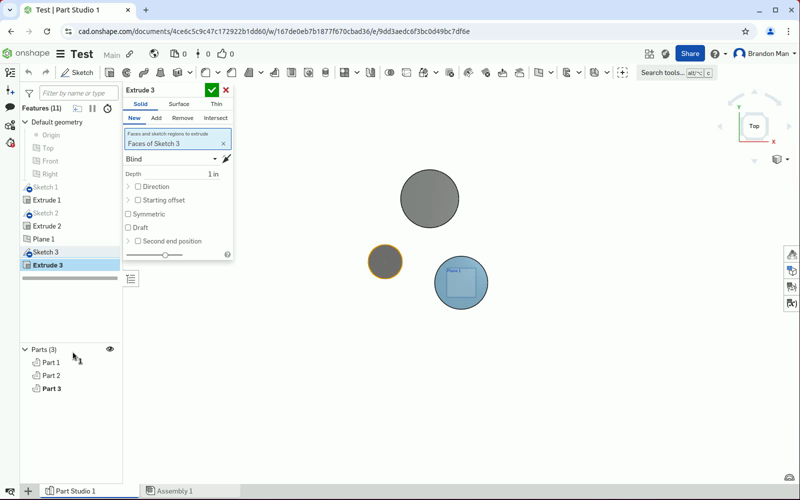
mouse_move(143, 106)
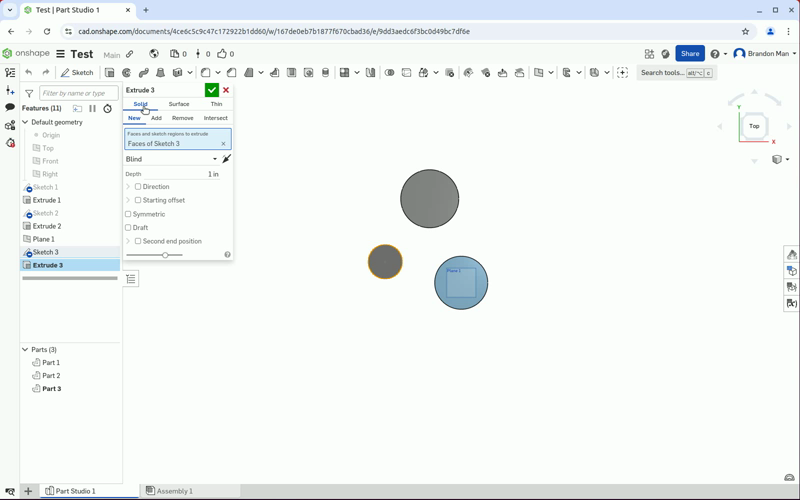
click(143, 106)
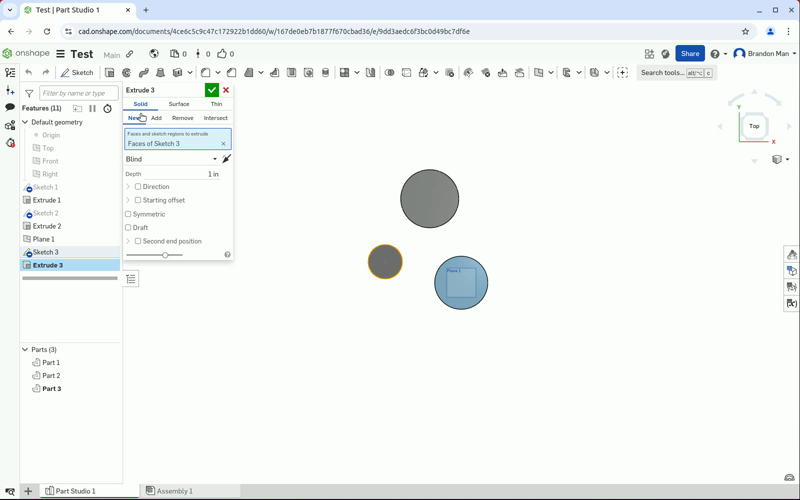
mouse_move(137, 120)
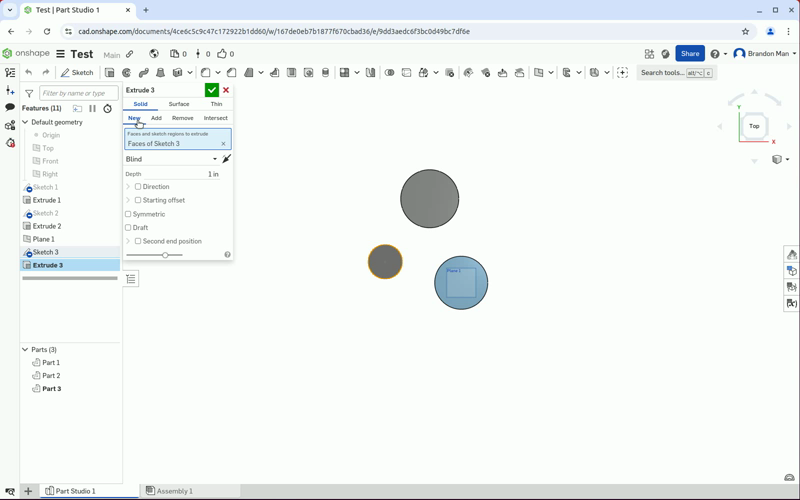
click(137, 120)
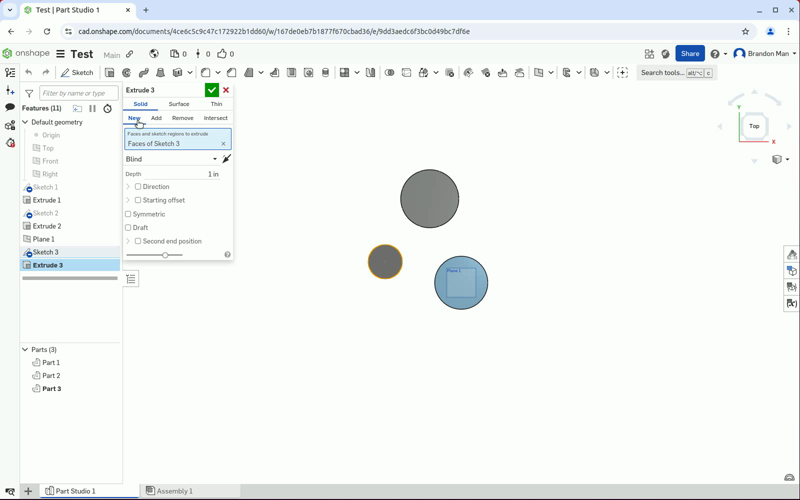
key(tab, 4)
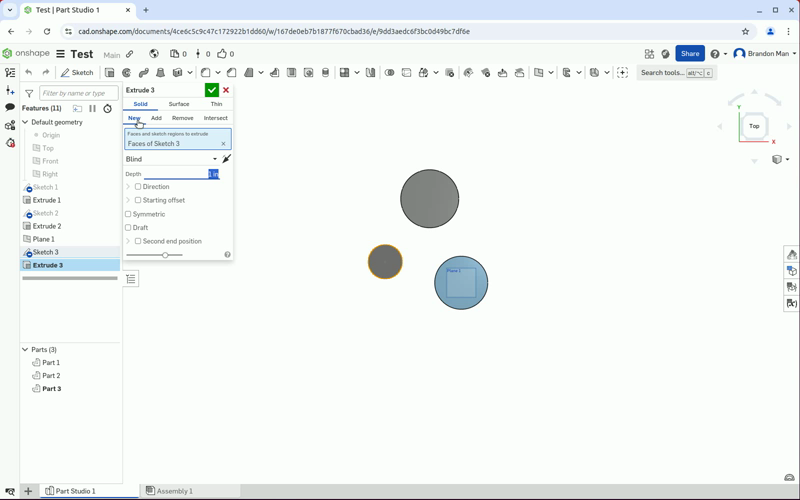
text(6.499)
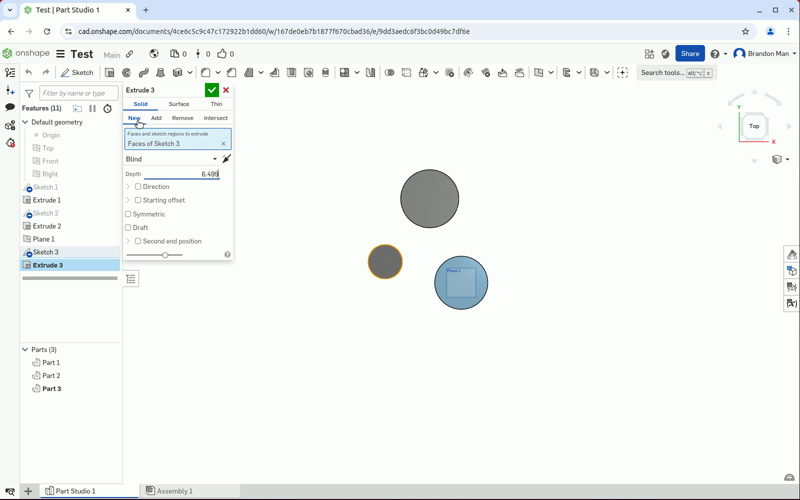
key(enter)
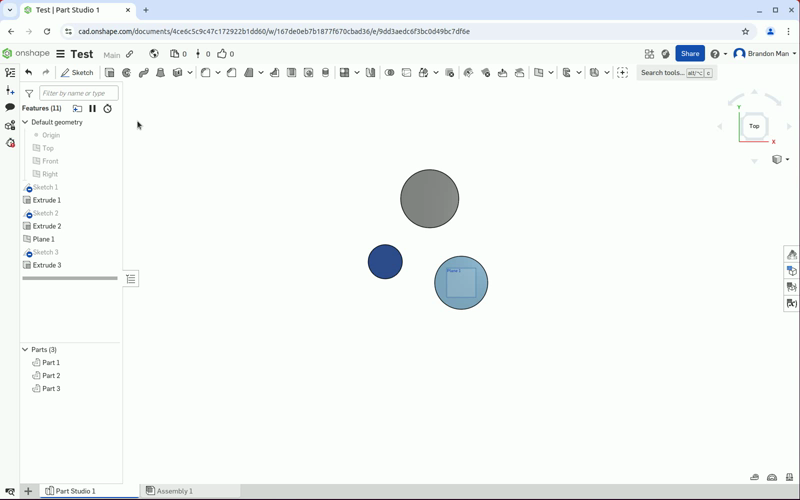
key(shift+h)
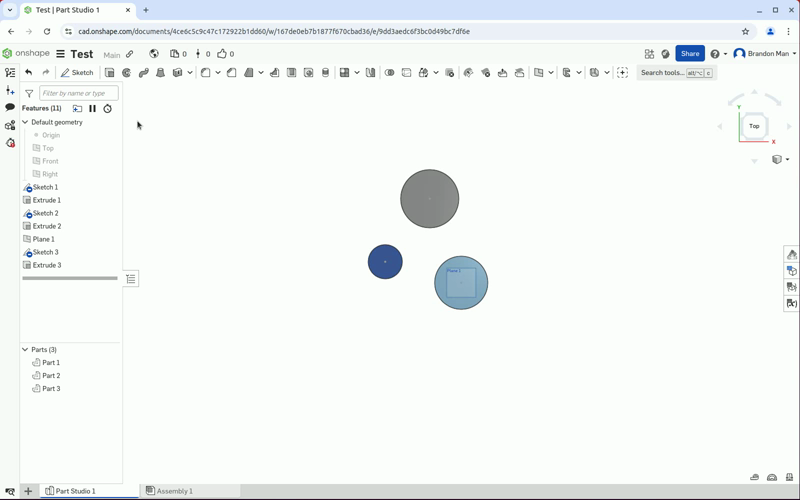
key(shift+h)
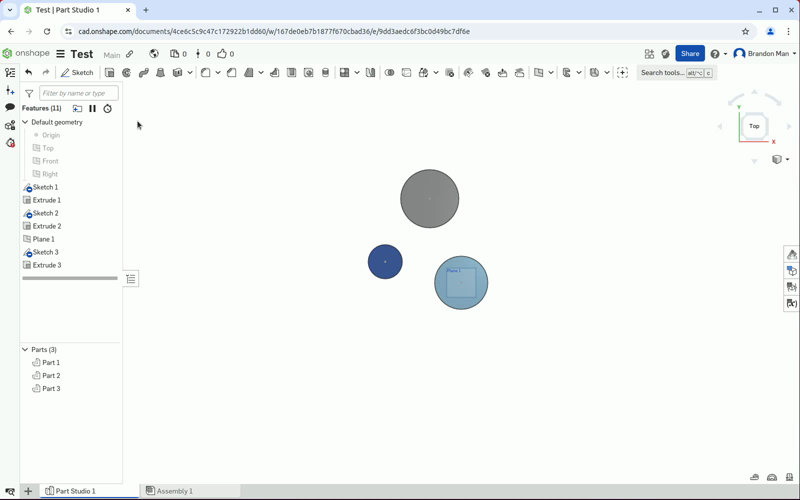
key(shift+7)
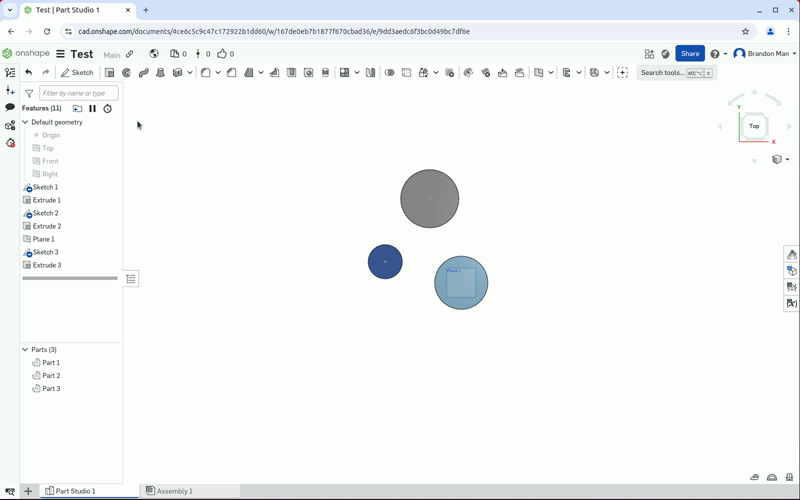
key(up, 3)
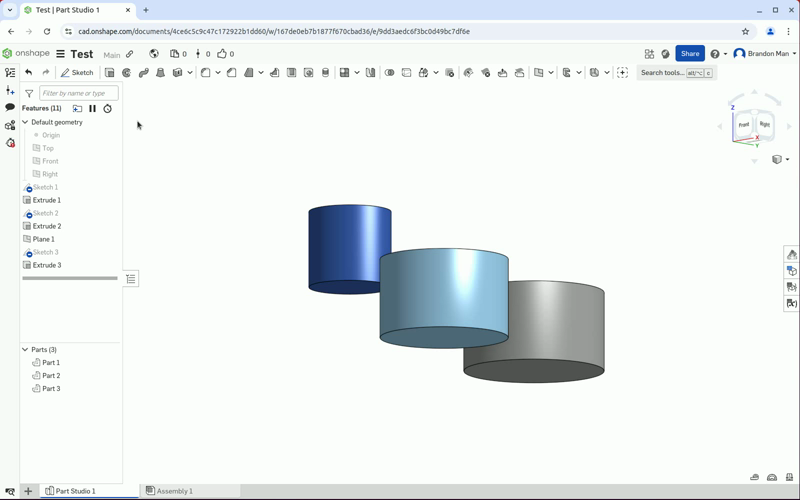
key(left, 3)
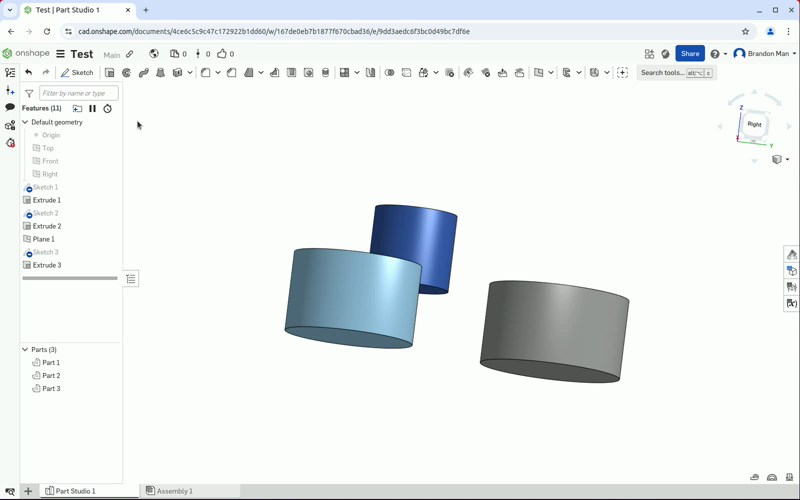
key(right, 3)
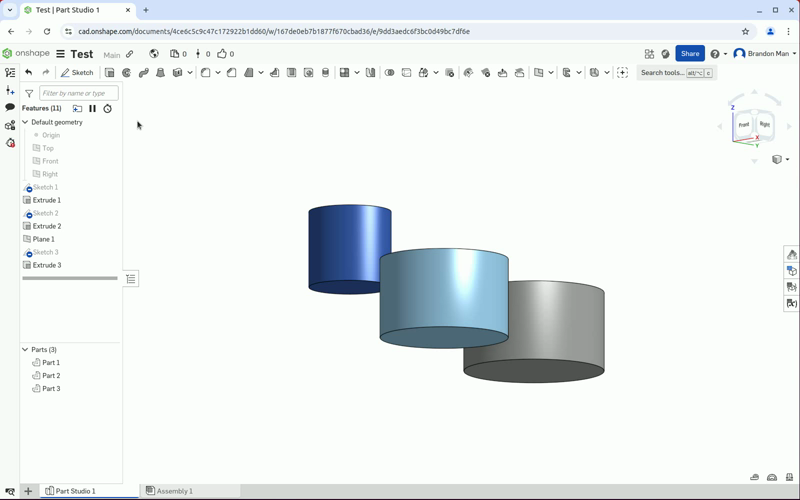
key(down, 3)
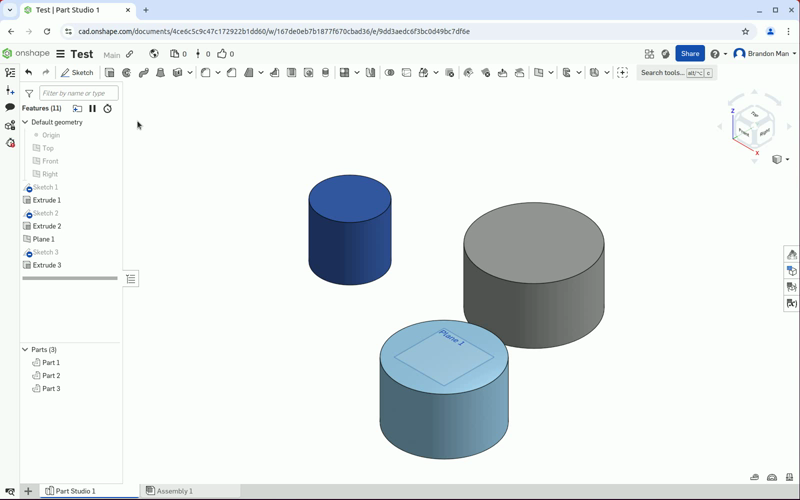
mouse_move(73, 189)
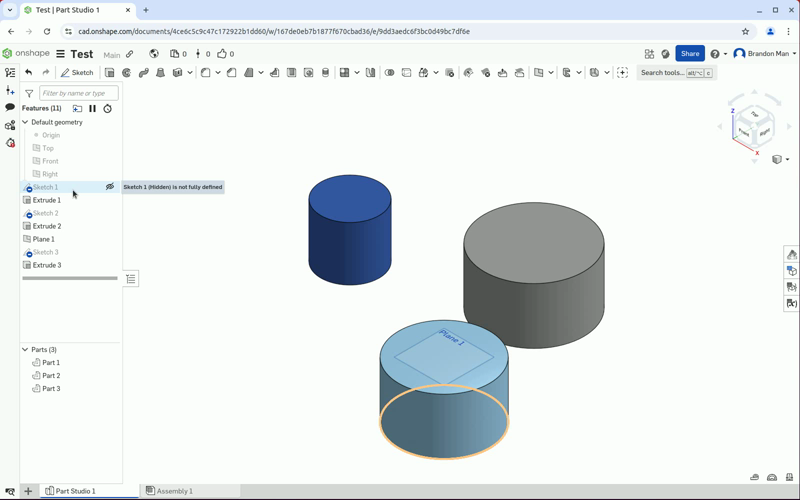
click(73, 189)